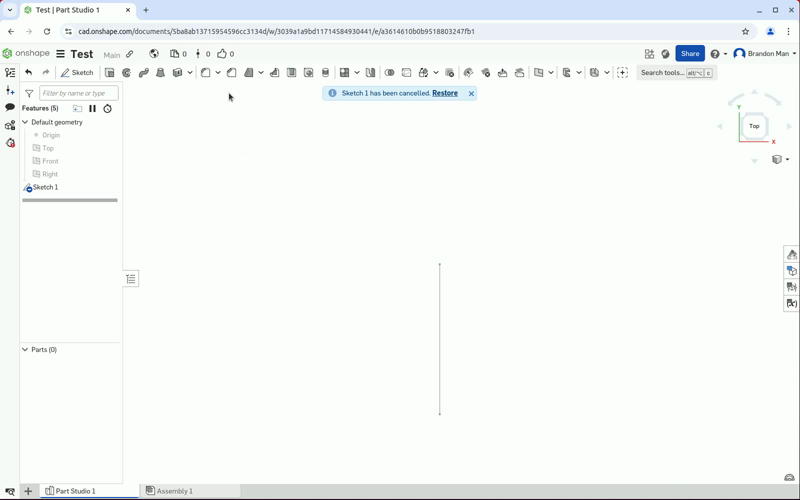
key(shift+h)
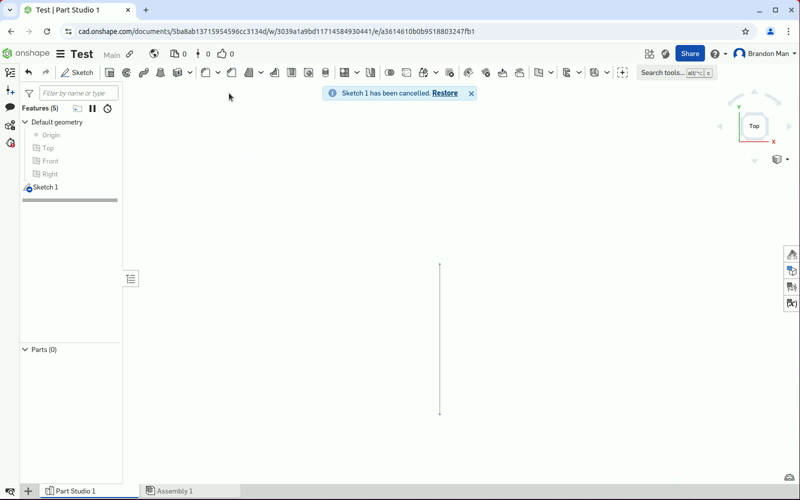
key(shift+s)
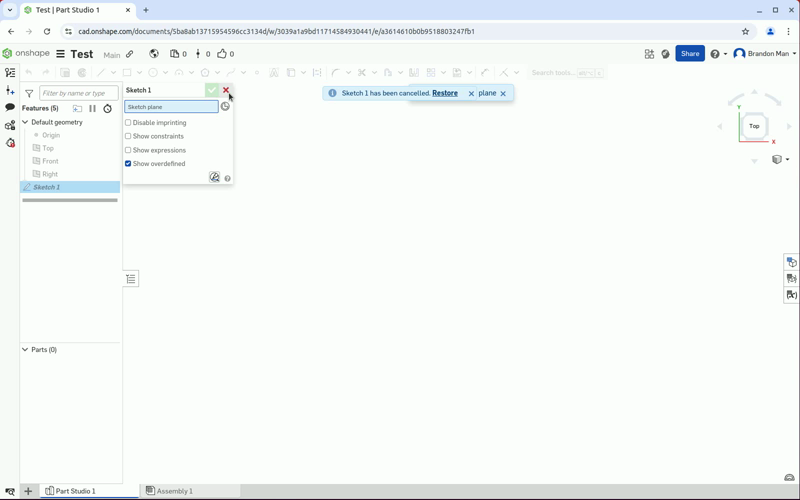
mouse_move(73, 150)
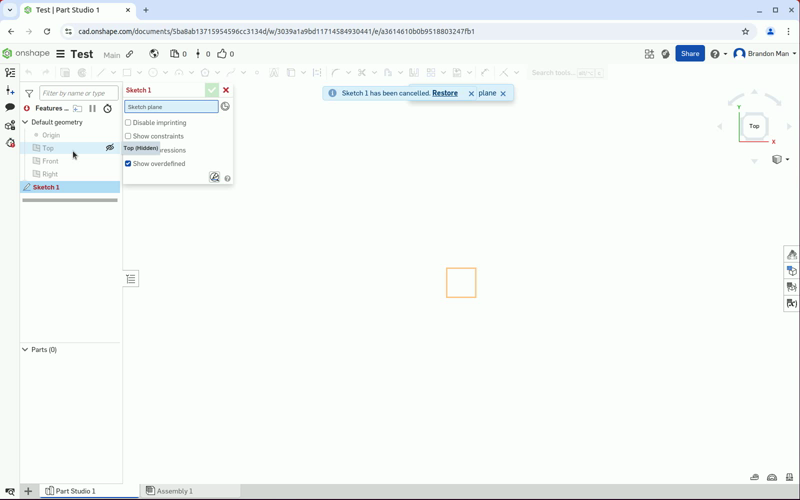
click(73, 150)
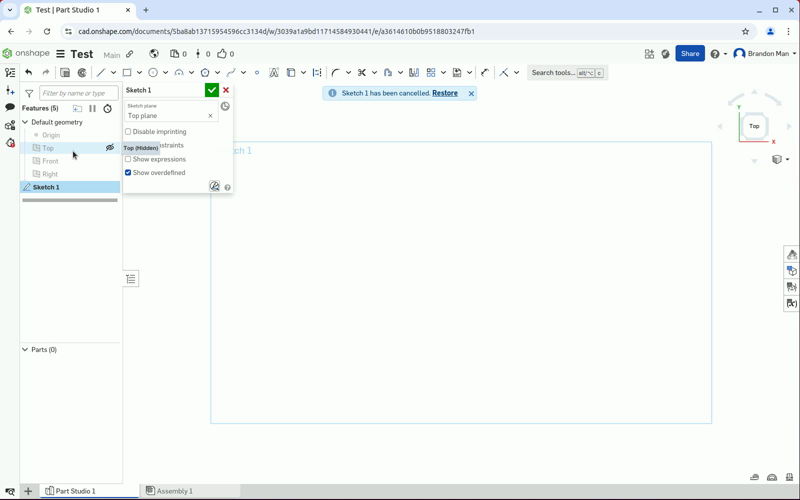
mouse_move(73, 352)
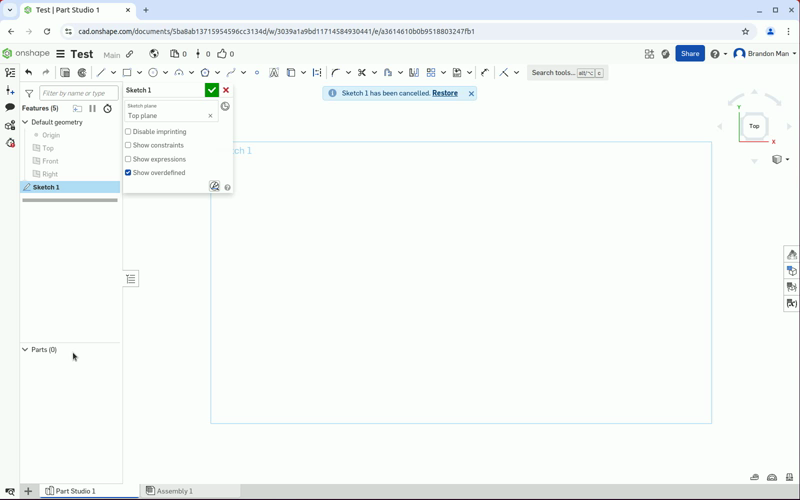
key(y)
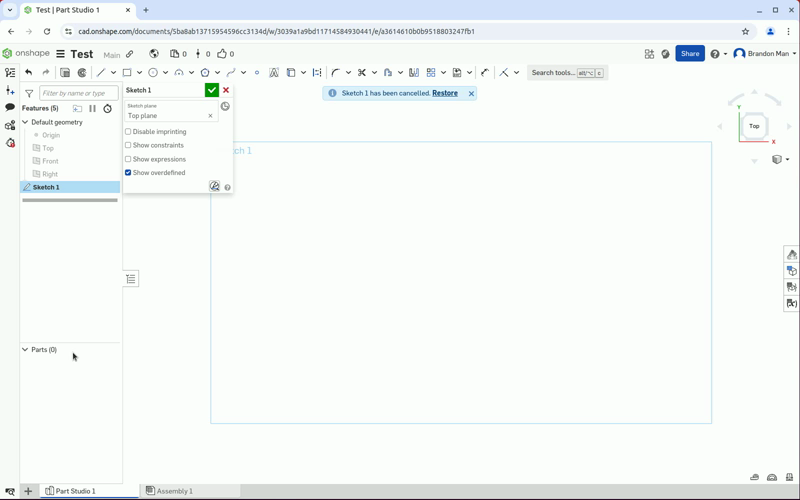
key(l)
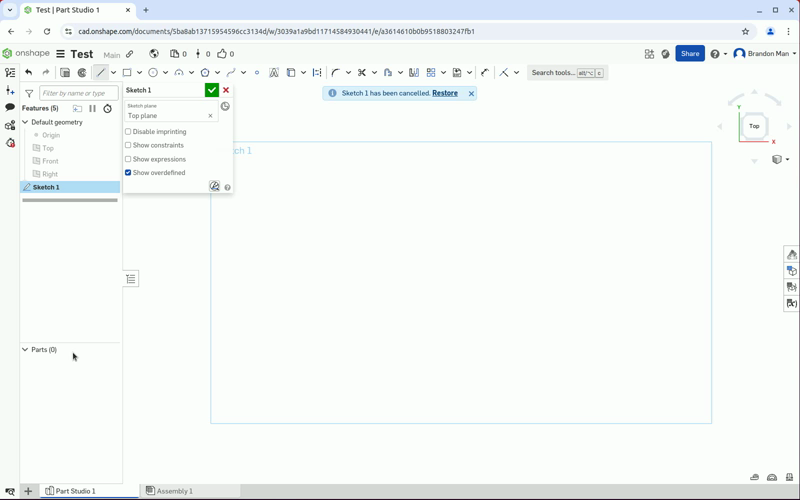
key_down(shift)
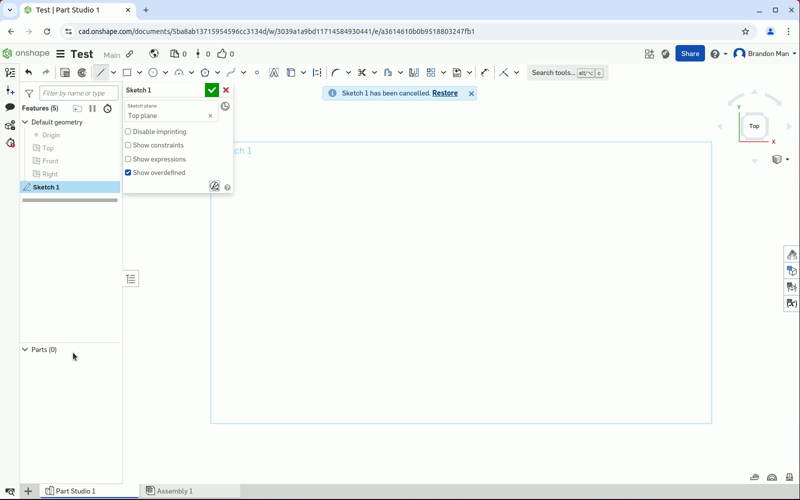
mouse_move(376, 336)
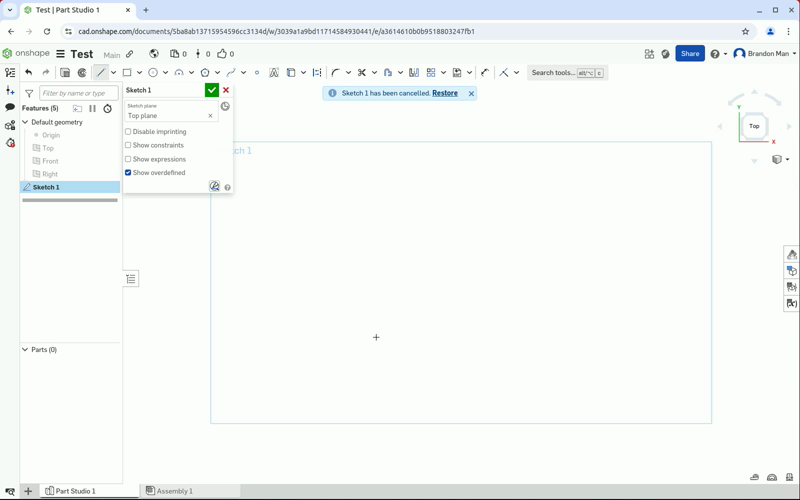
click(376, 336)
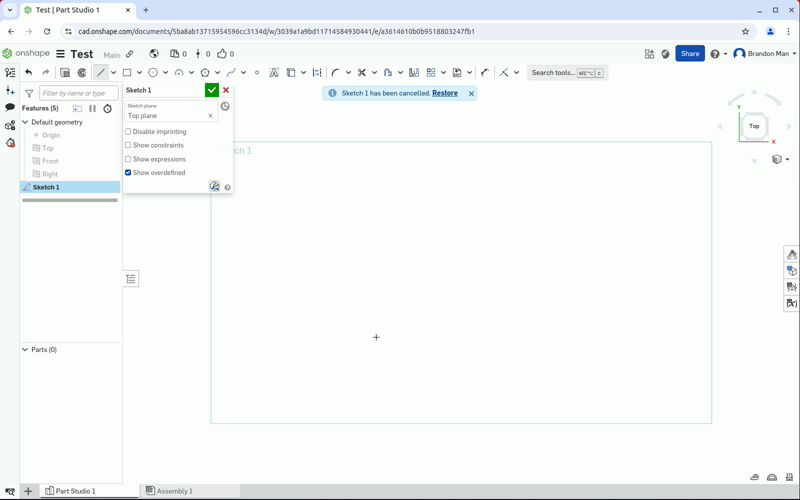
key_up(shift)
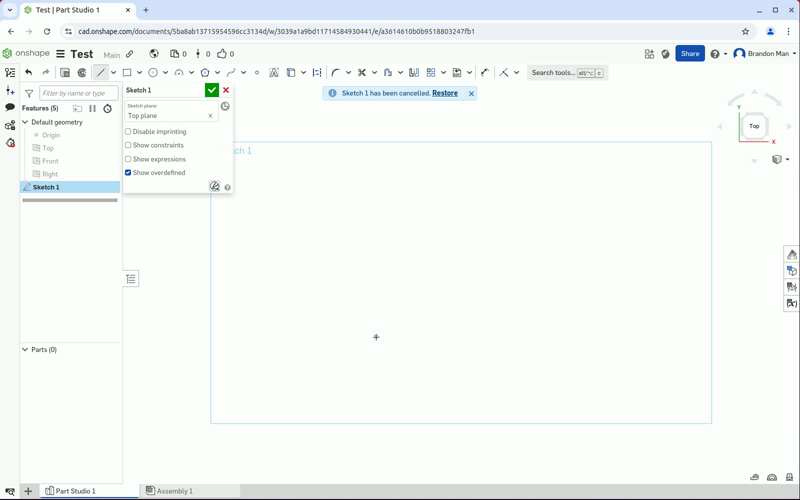
key_down(shift)
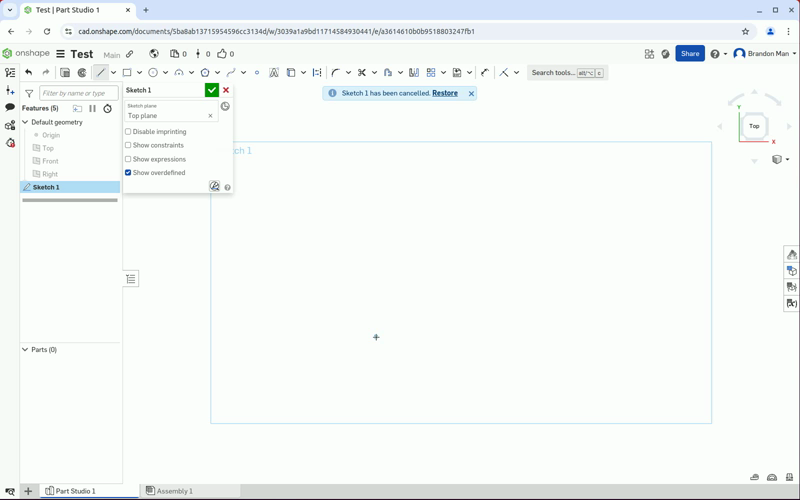
mouse_move(572, 336)
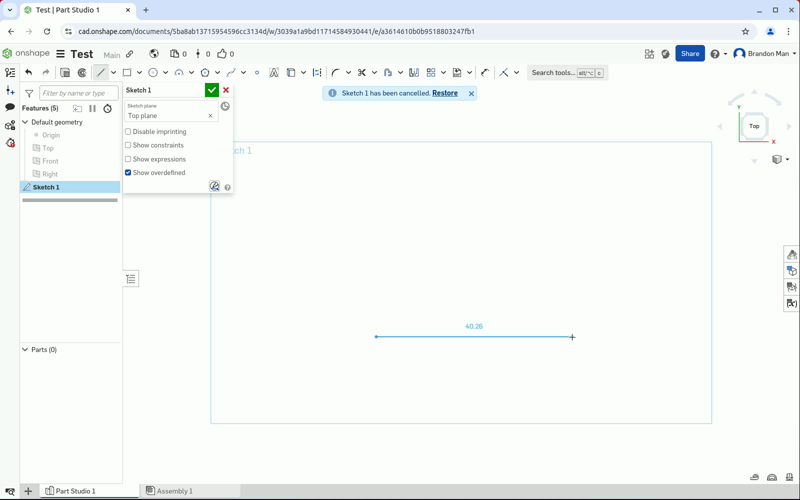
click(572, 336)
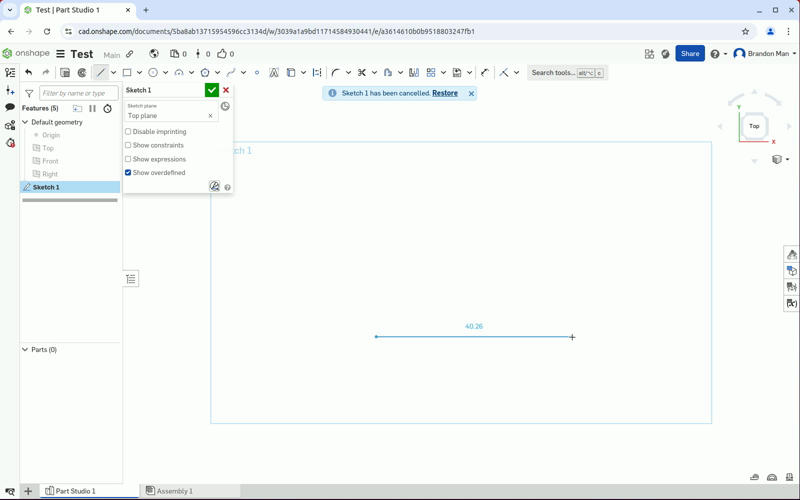
key_up(shift)
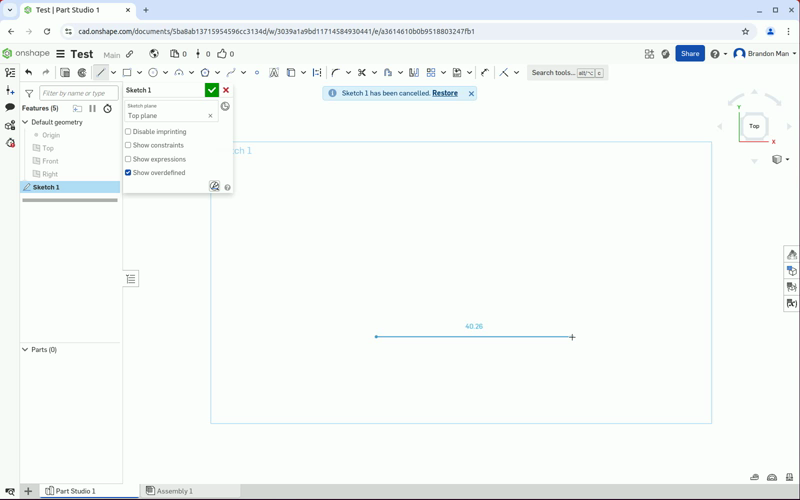
key_down(shift)
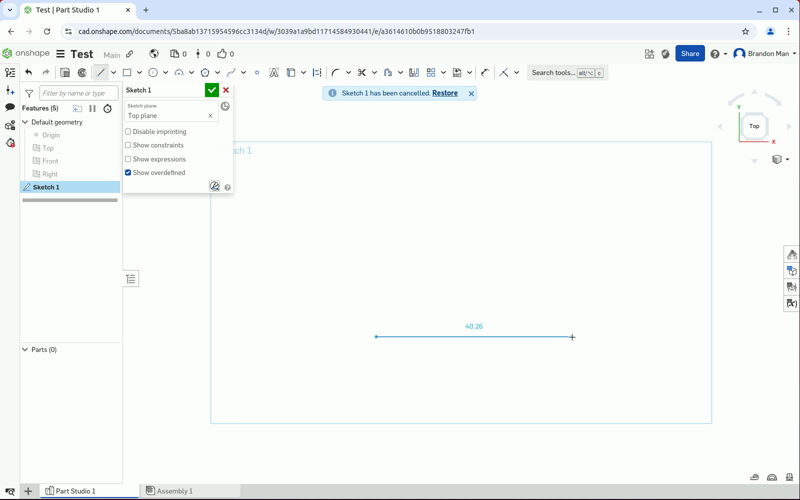
mouse_move(572, 237)
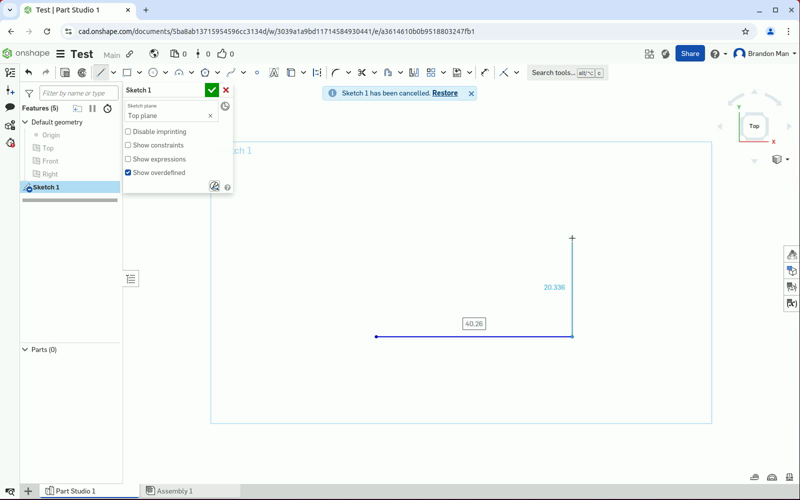
click(572, 237)
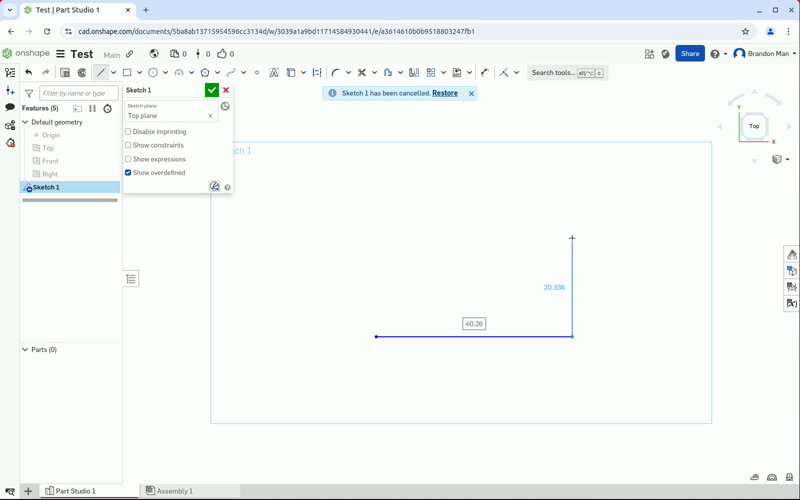
key_up(shift)
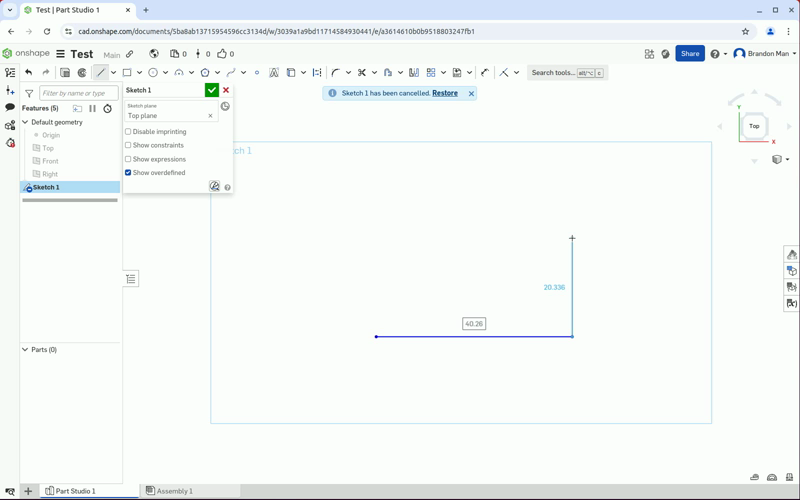
key_down(shift)
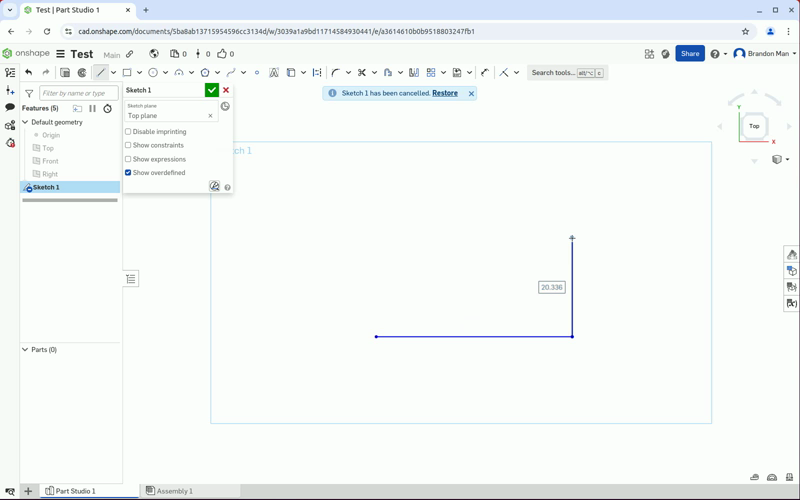
mouse_move(376, 237)
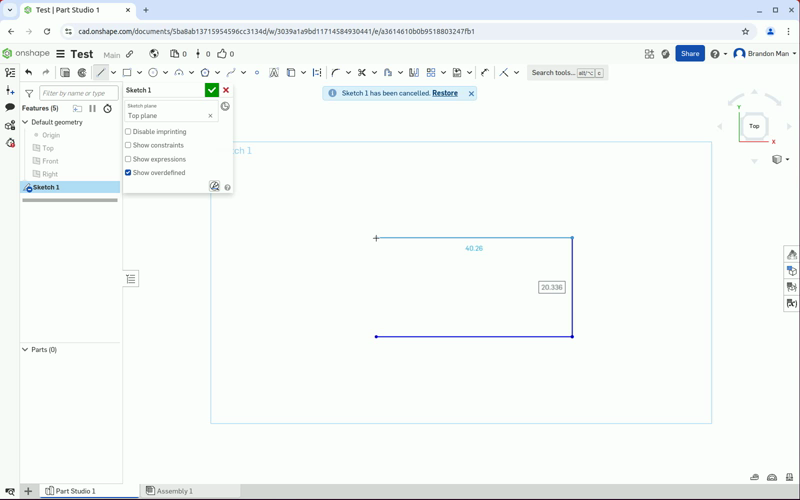
click(376, 237)
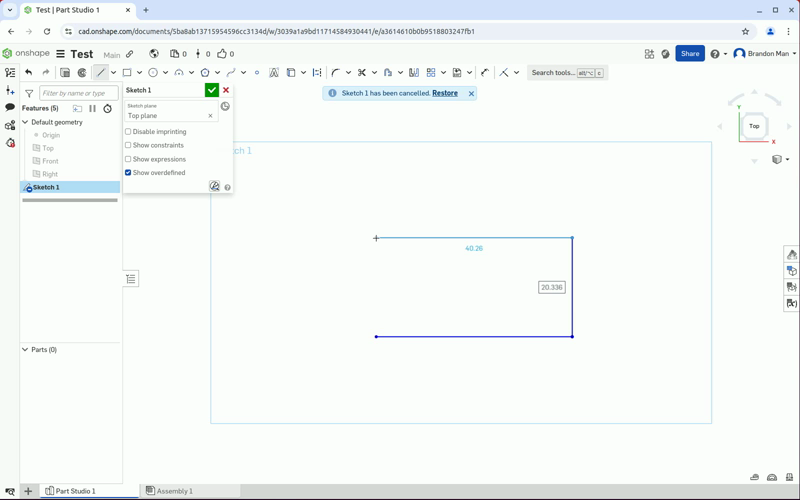
key_up(shift)
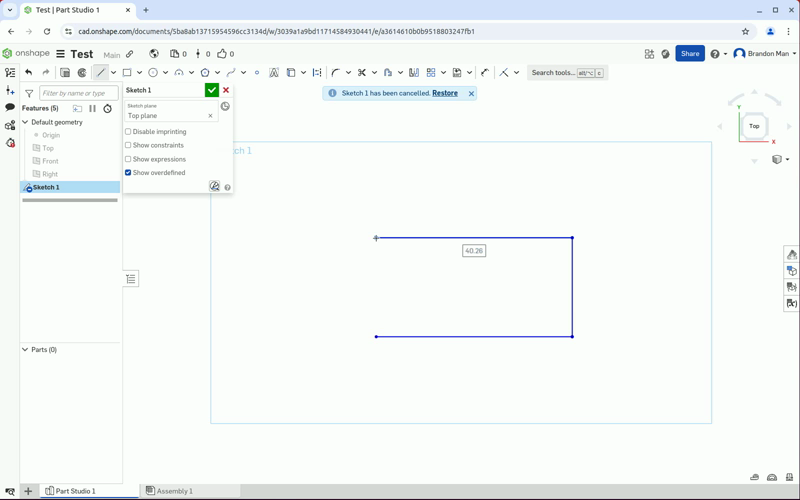
key_down(shift)
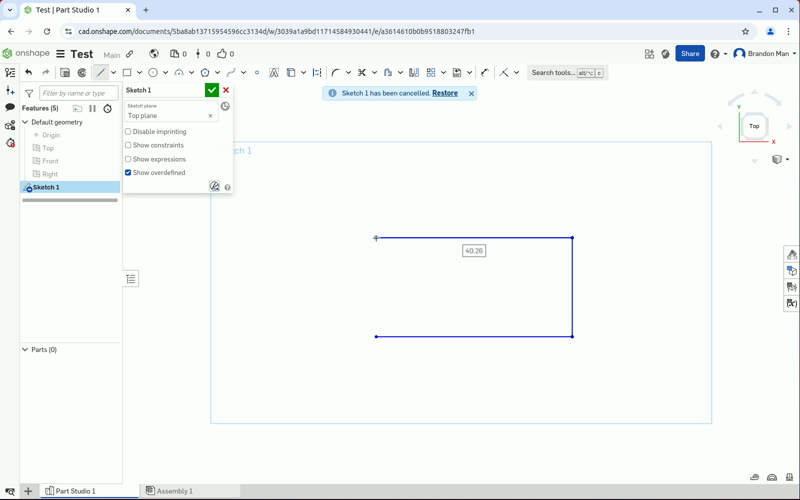
mouse_move(376, 336)
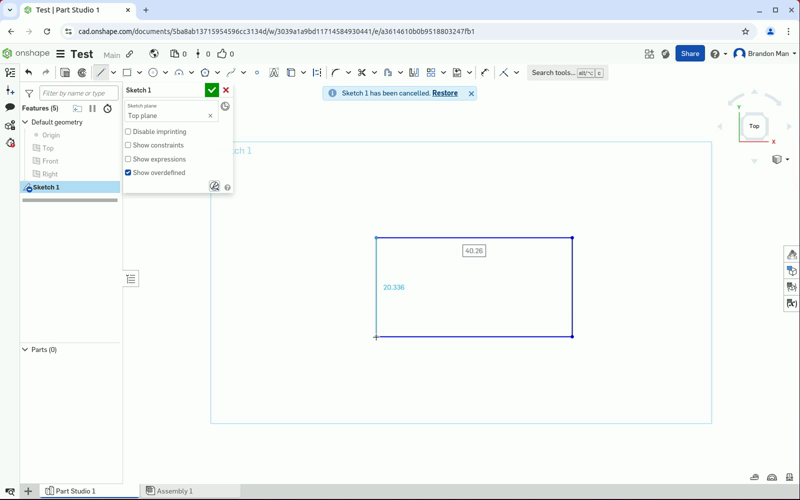
key_up(shift)
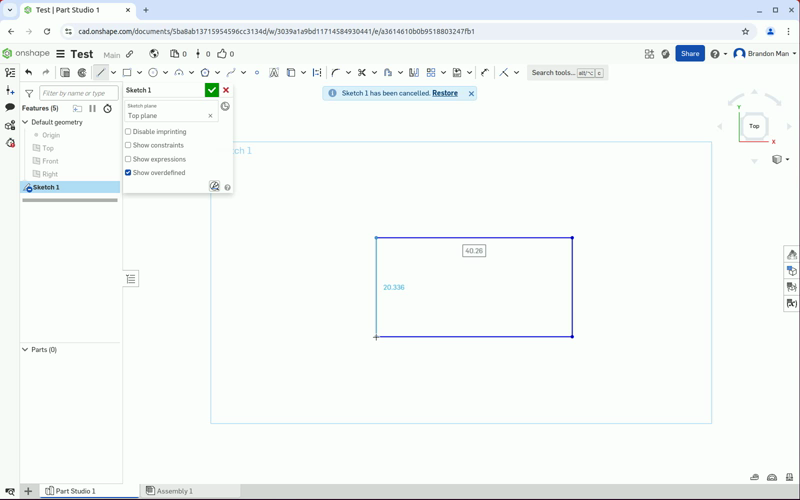
click(376, 336)
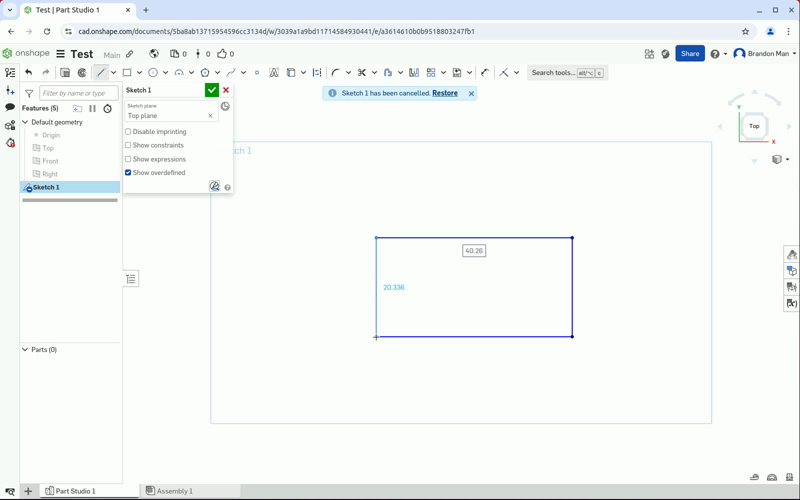
key(esc)
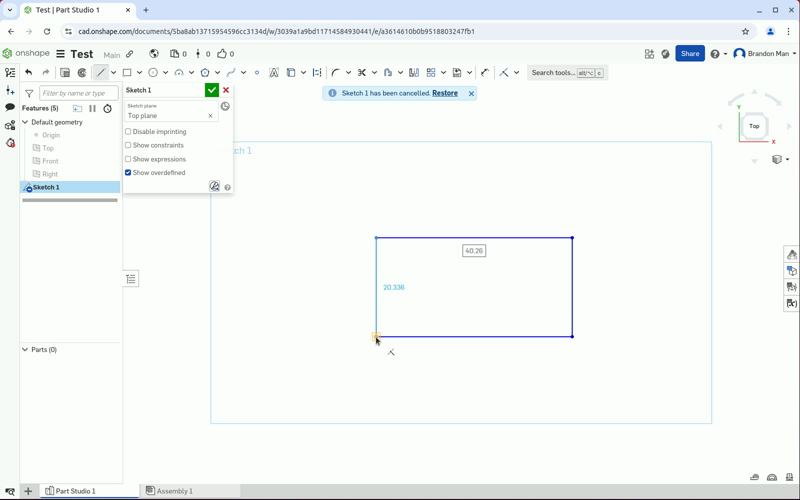
mouse_move(514, 262)
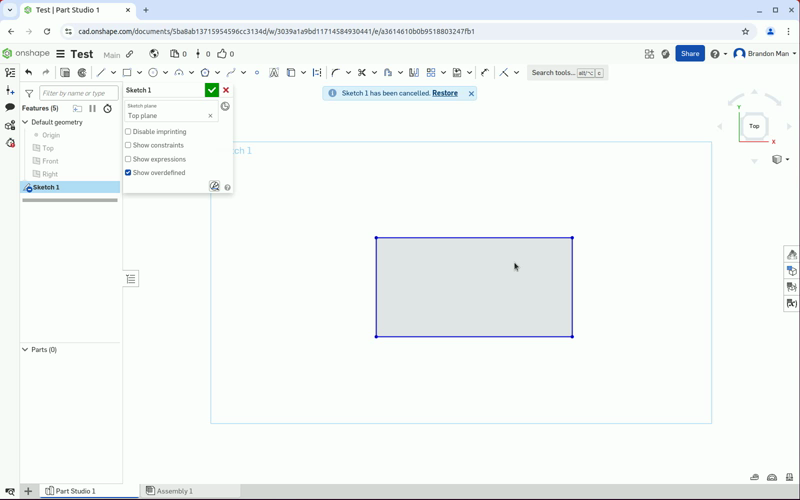
click(514, 262)
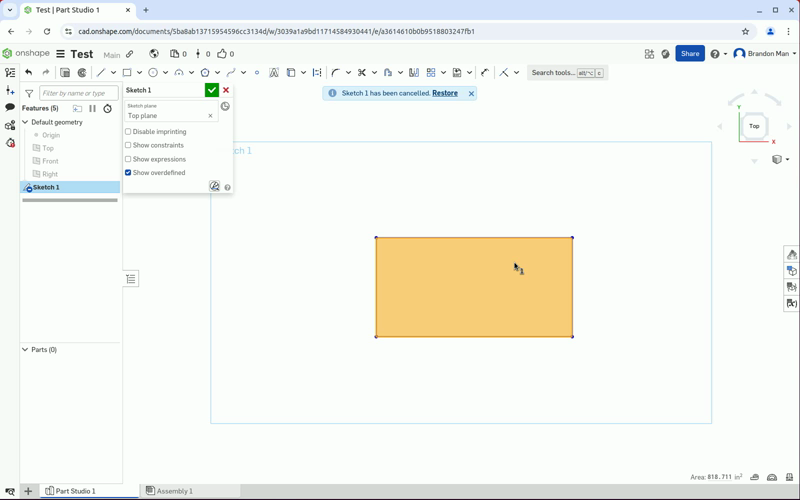
mouse_move(73, 352)
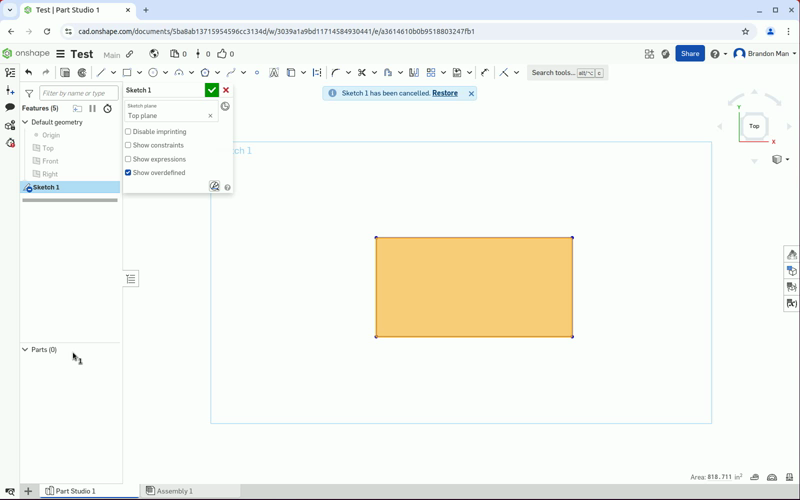
key(shift+y)
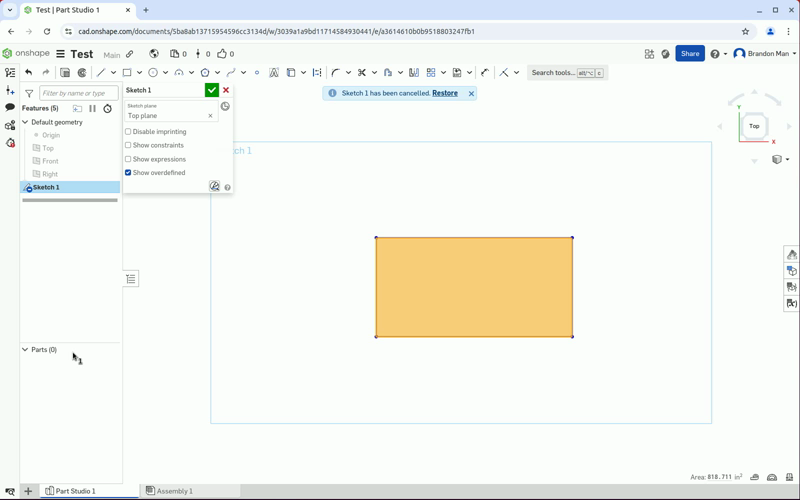
key(shift+e)
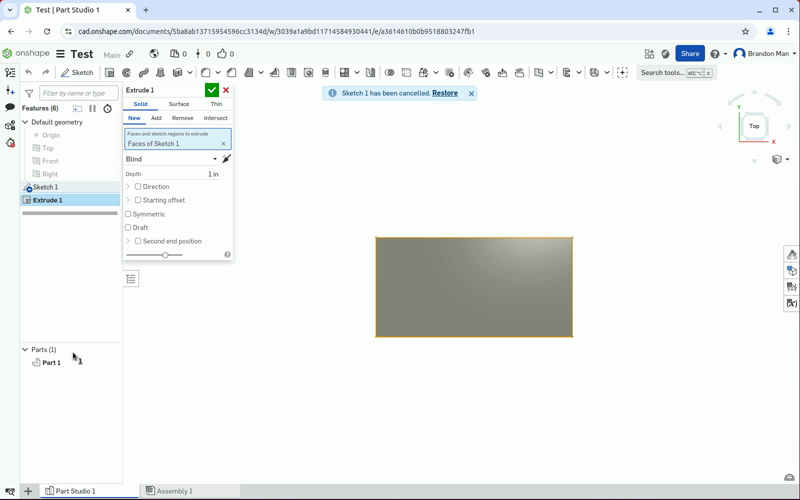
mouse_move(143, 106)
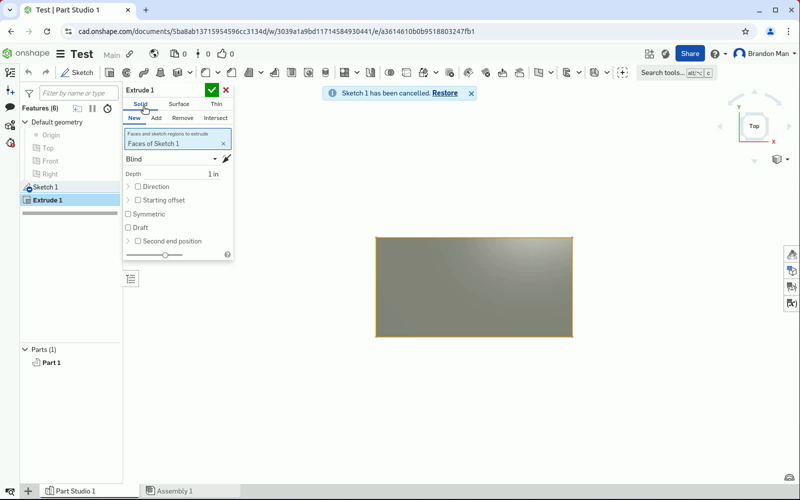
click(143, 106)
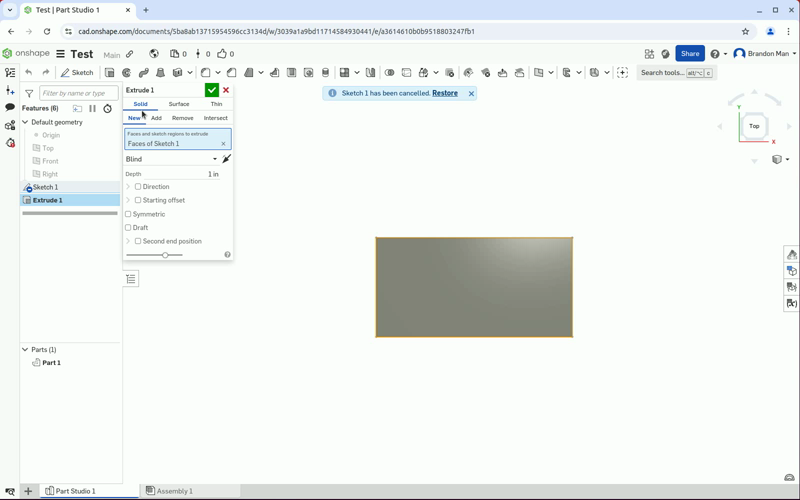
mouse_move(137, 120)
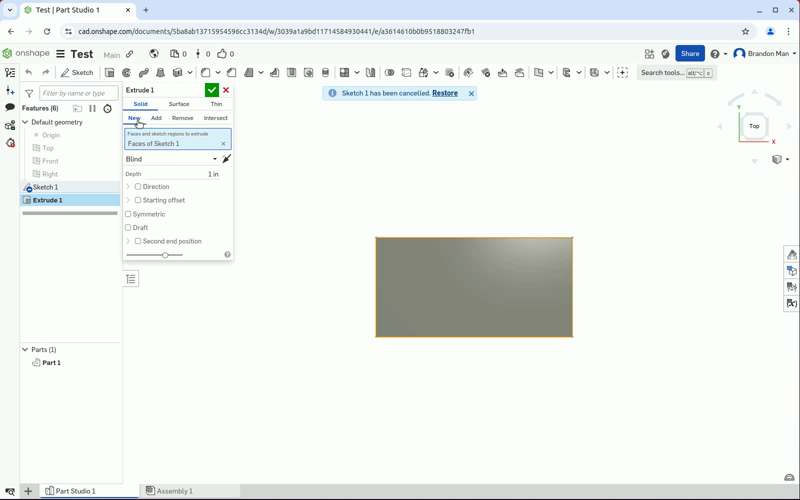
click(137, 120)
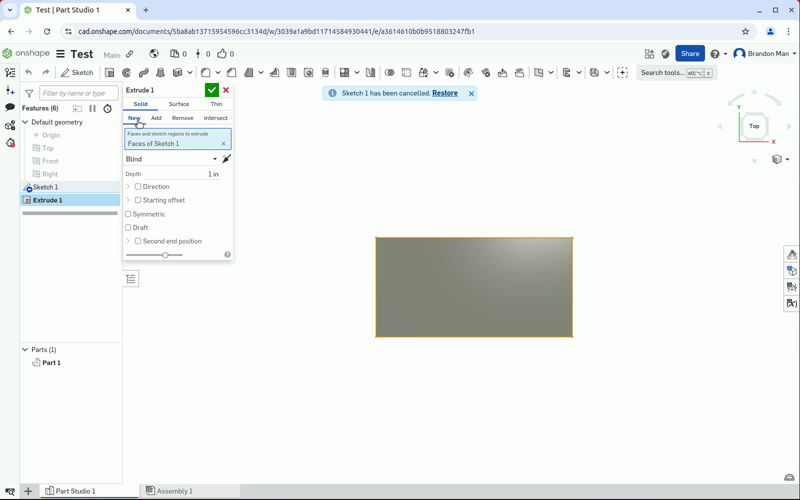
key(tab, 4)
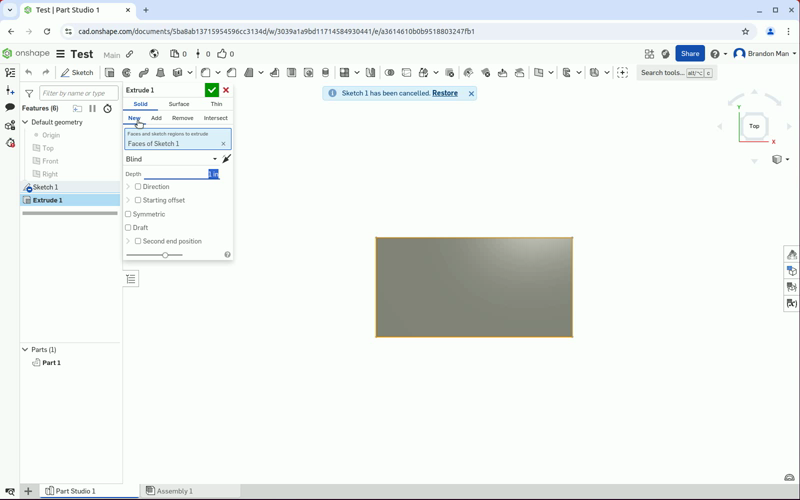
text(10.11)
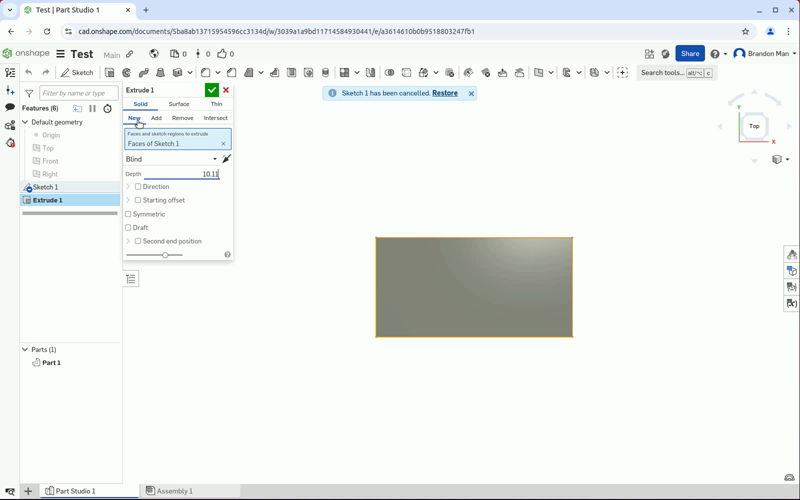
key(enter)
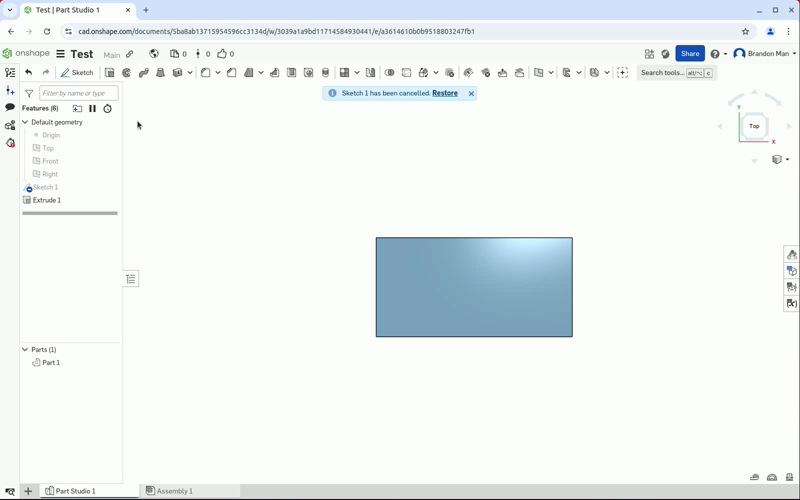
key(shift+h)
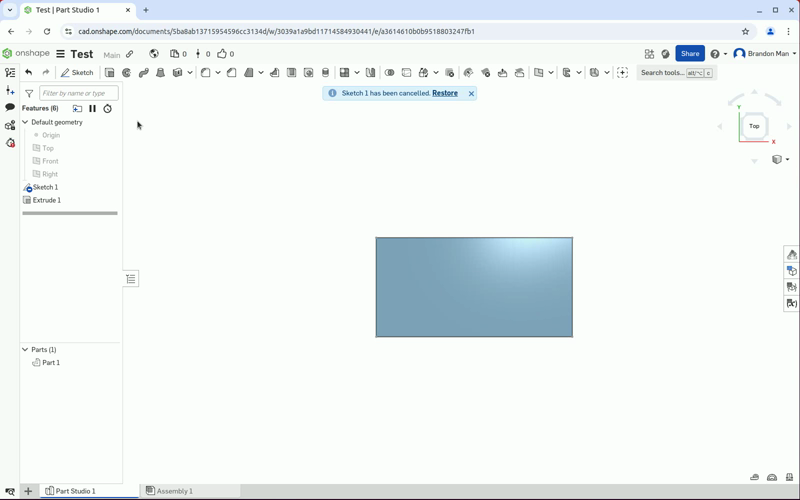
key(shift+h)
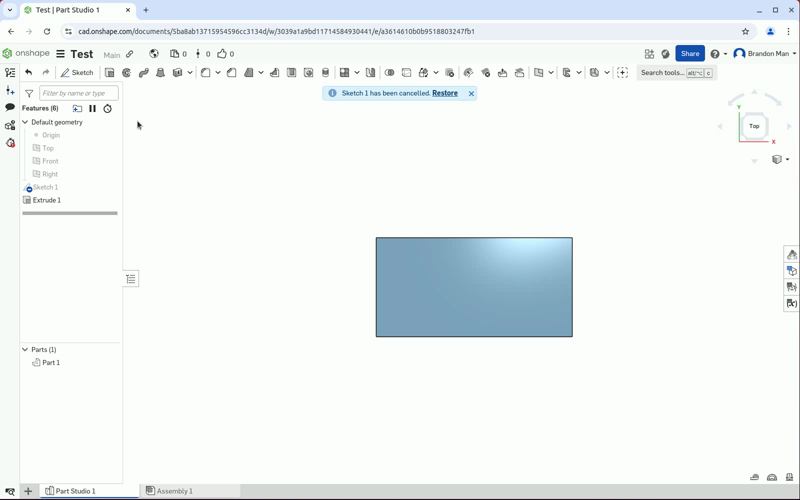
mouse_move(73, 189)
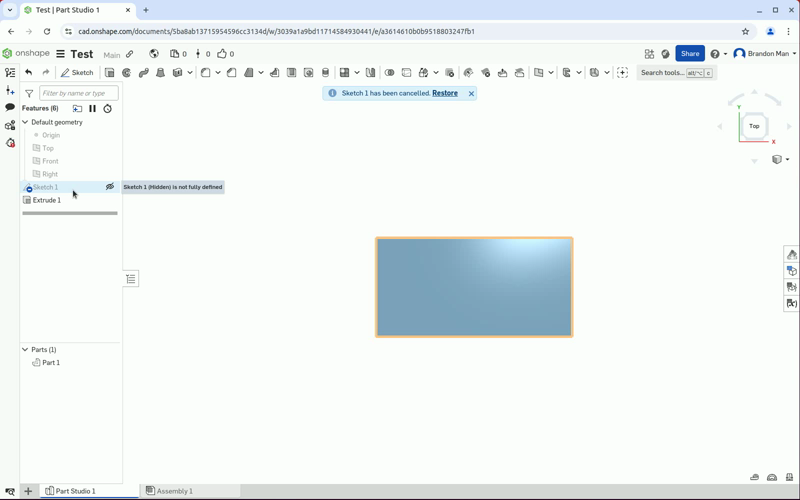
click(73, 189)
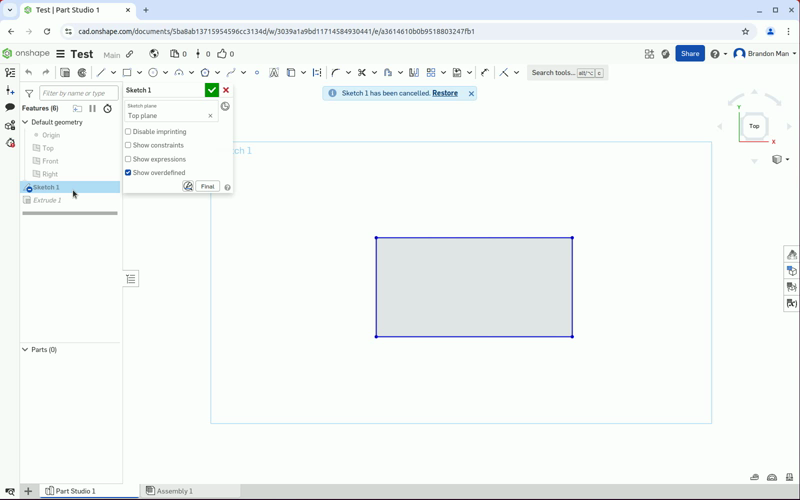
mouse_move(229, 92)
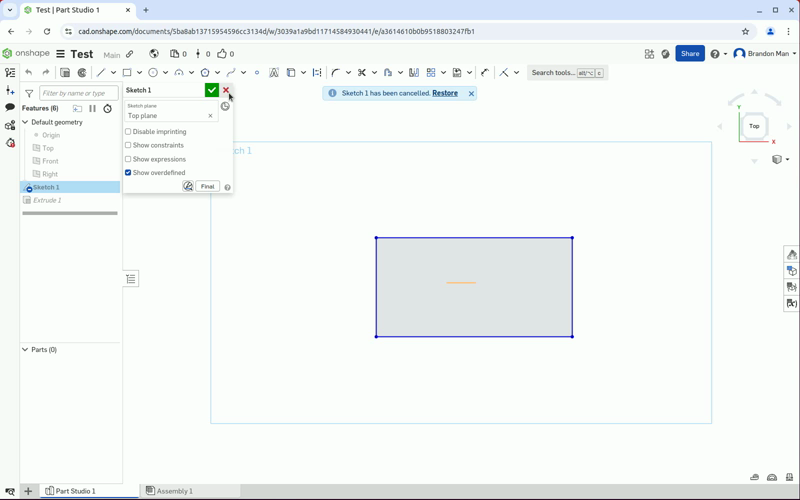
click(229, 92)
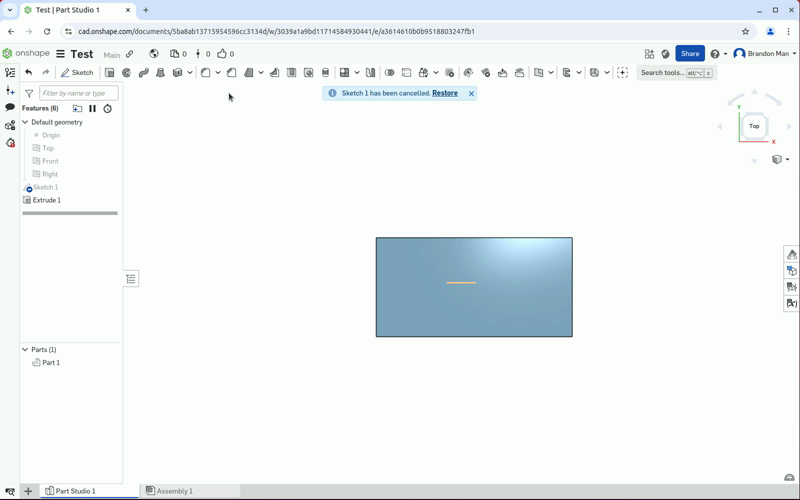
mouse_move(73, 352)
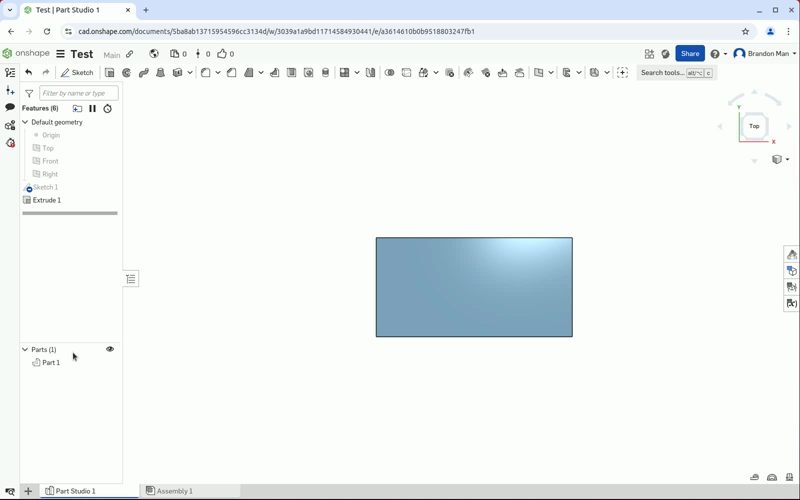
key(y)
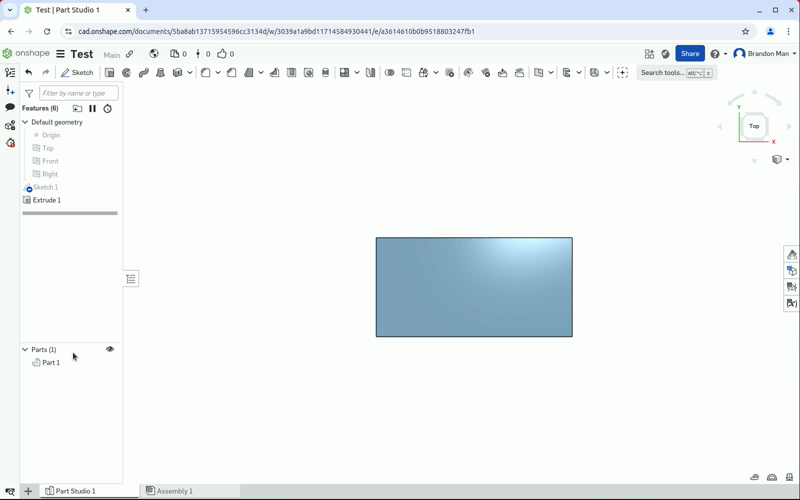
key(shift+p)
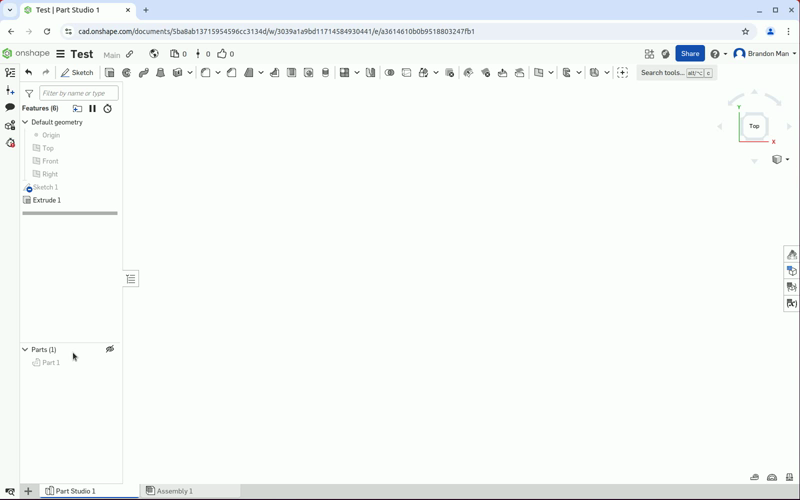
key(space)
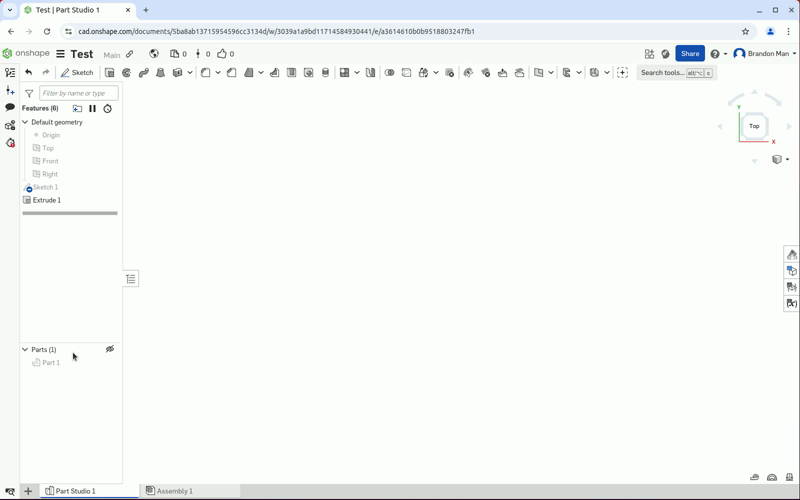
key_down(shift)
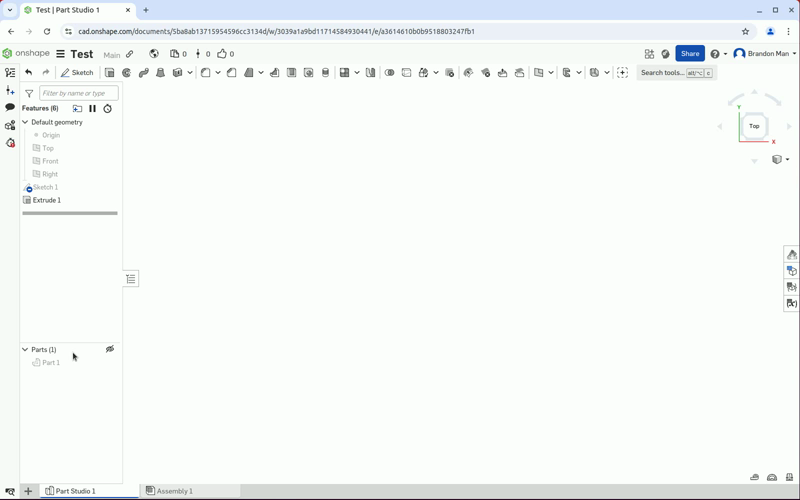
key(up)
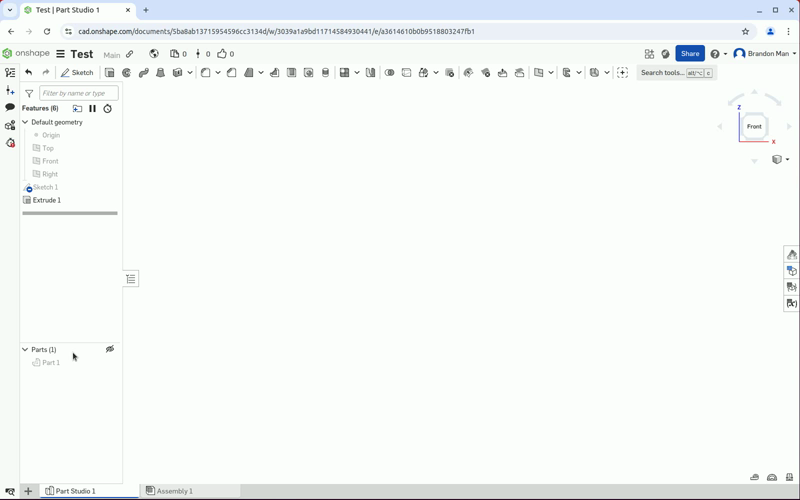
key_up(shift)
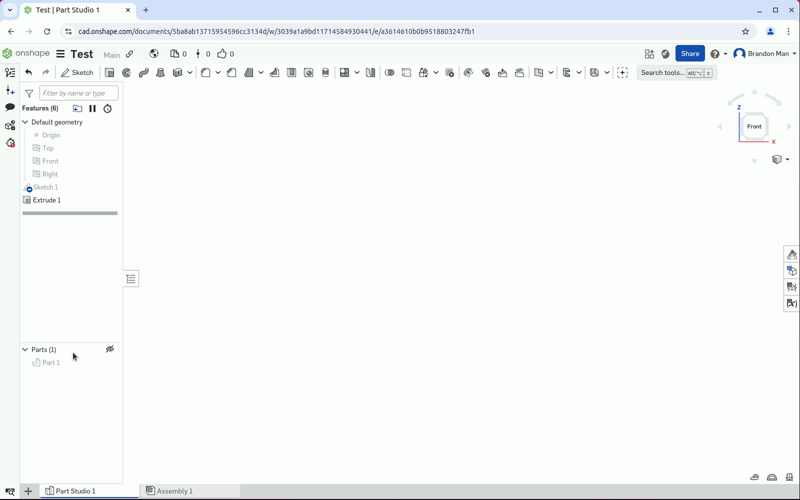
mouse_move(73, 352)
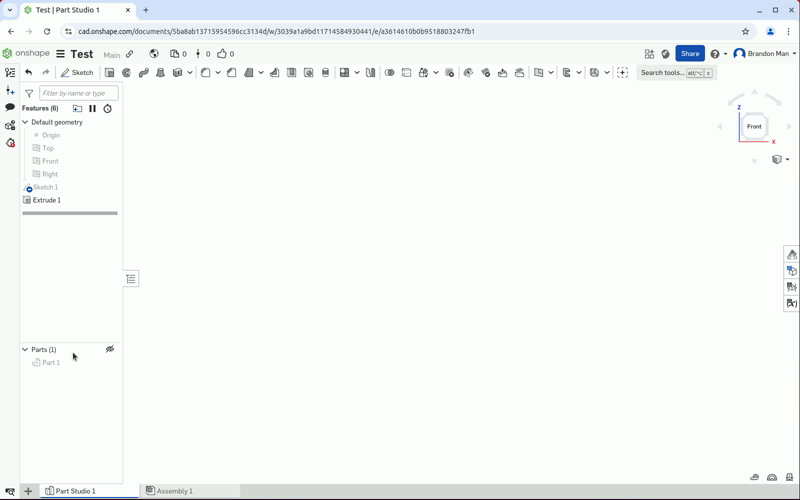
key(shift+y)
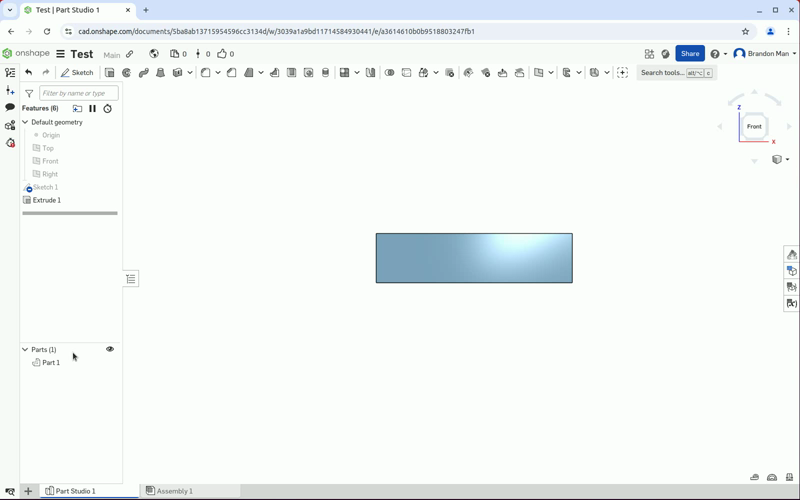
mouse_move(541, 75)
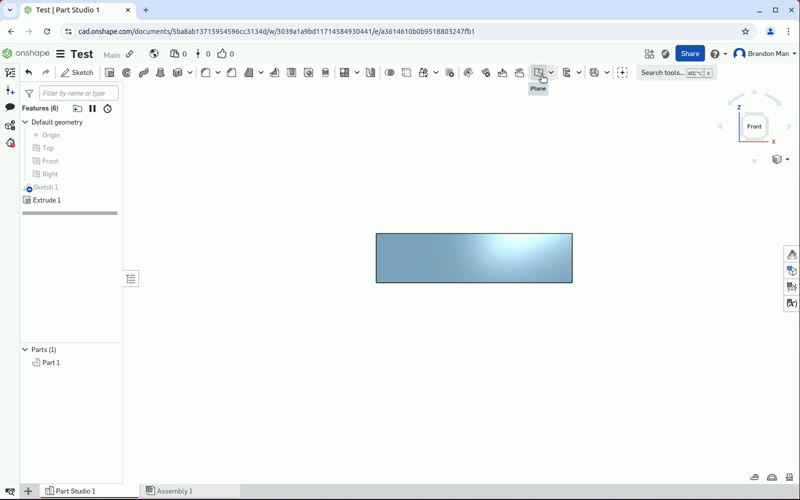
click(541, 75)
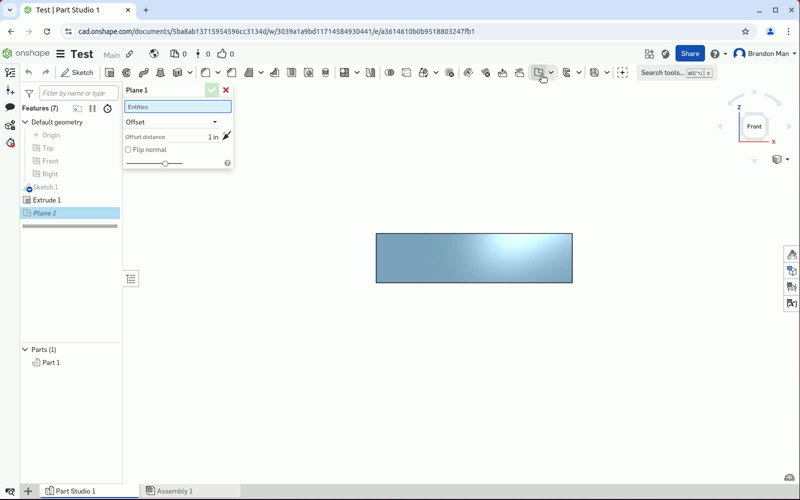
mouse_move(73, 163)
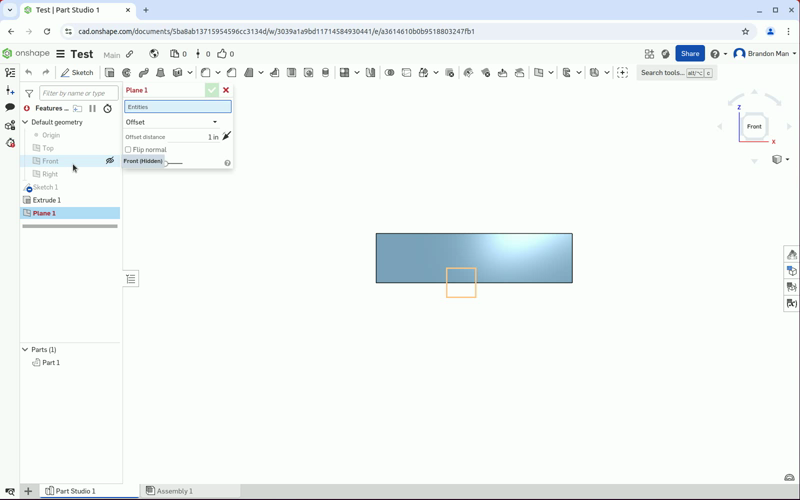
click(73, 163)
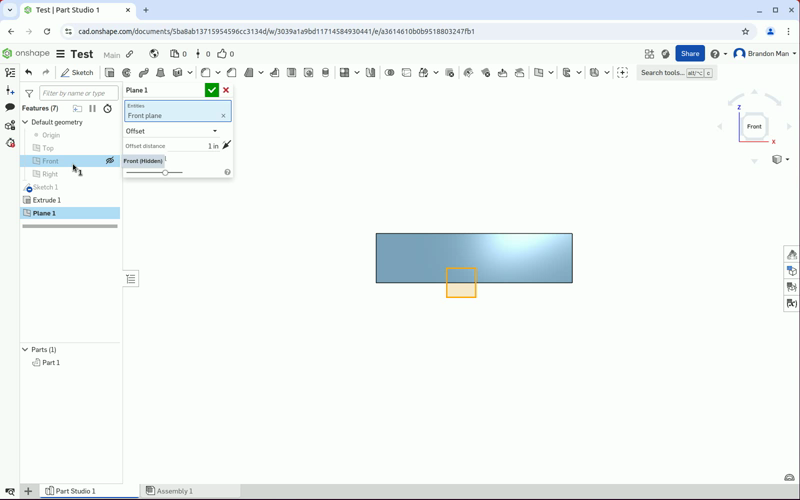
key(tab, 2)
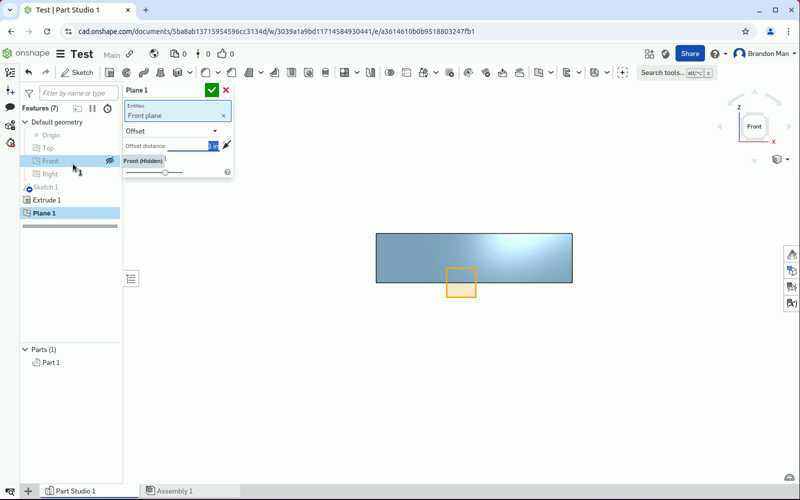
text(11.061)
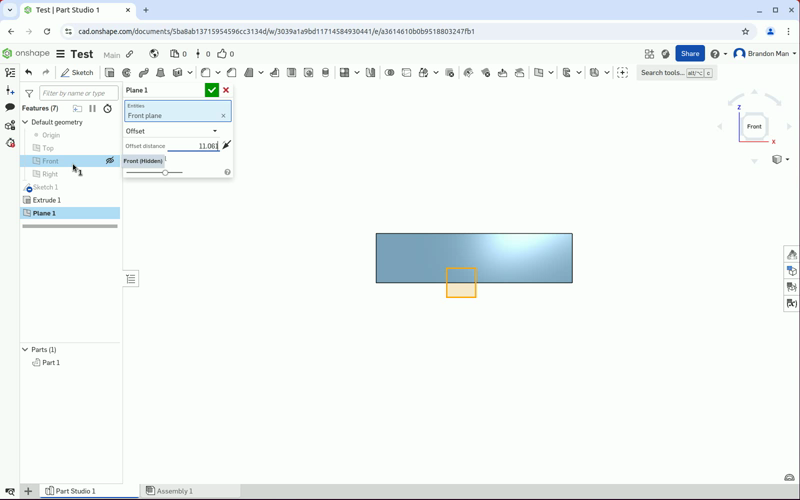
key(enter, 2)
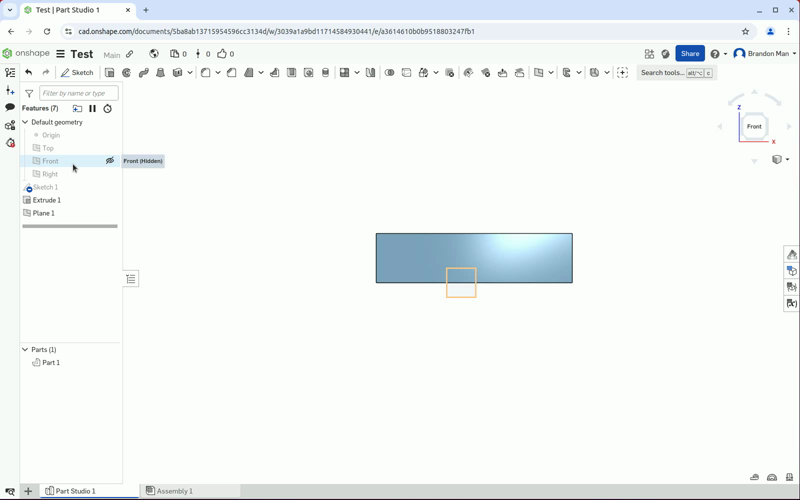
key(shift+s)
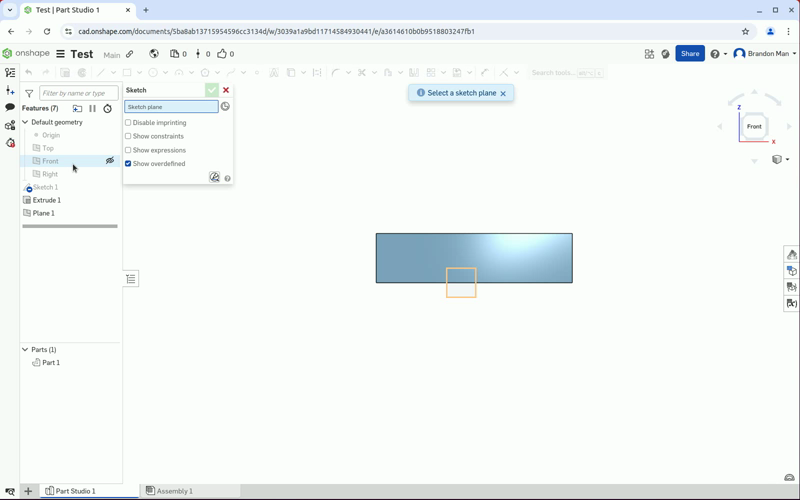
mouse_move(73, 215)
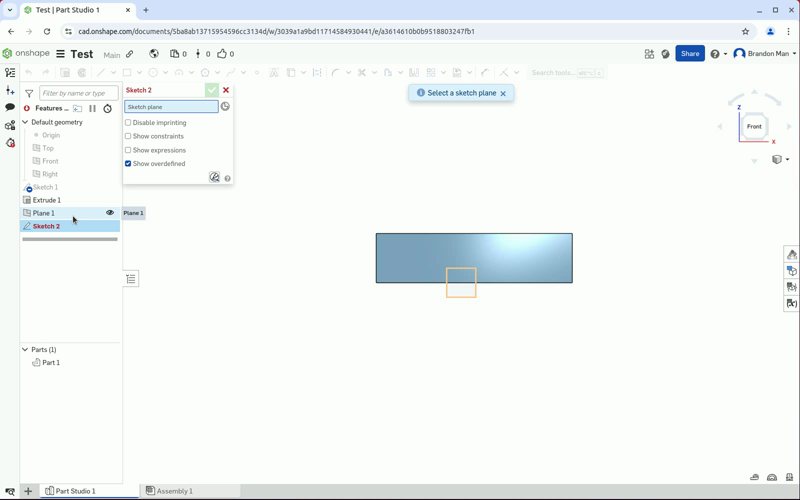
click(73, 215)
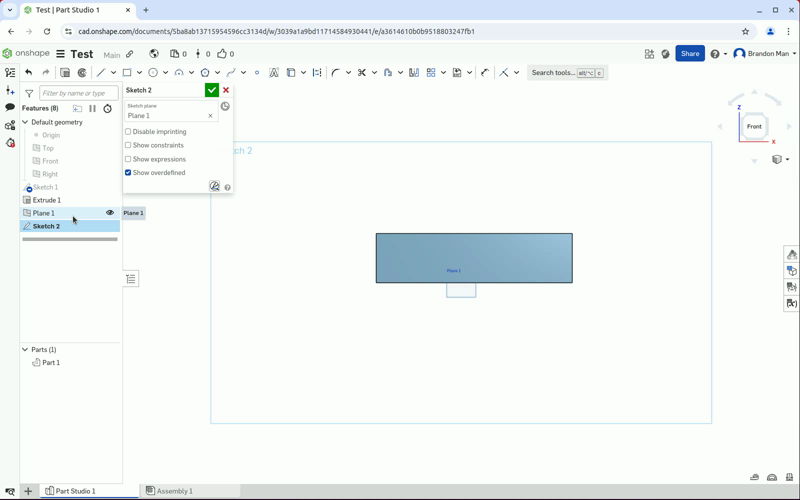
mouse_move(73, 352)
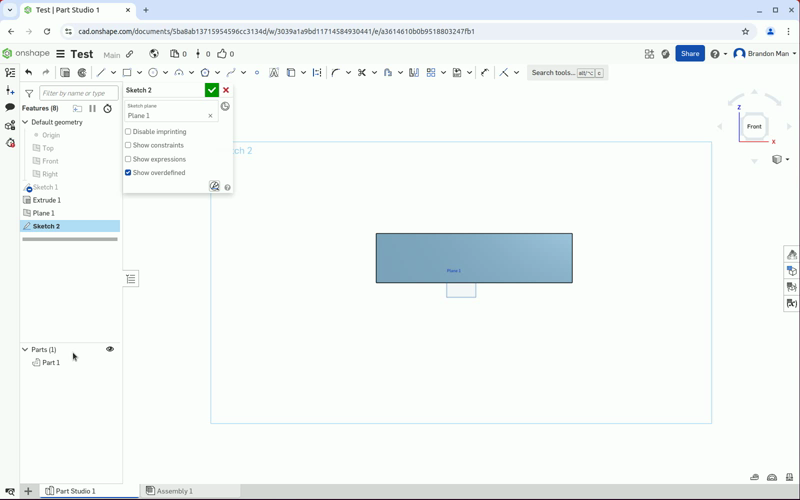
key(y)
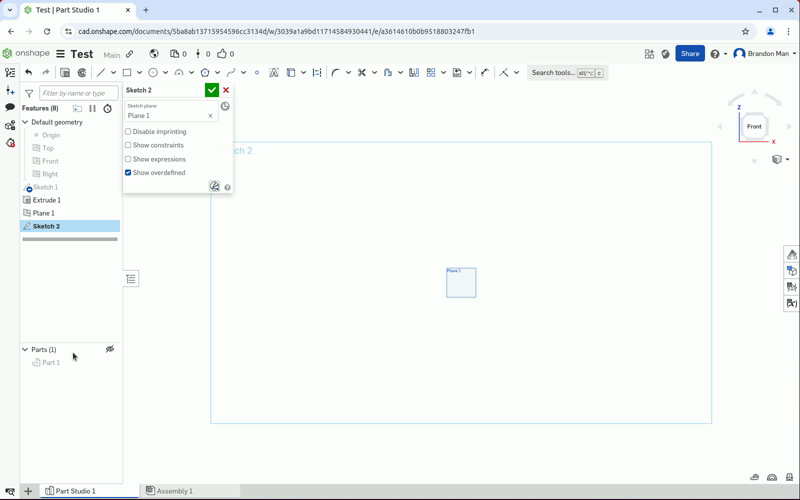
key(l)
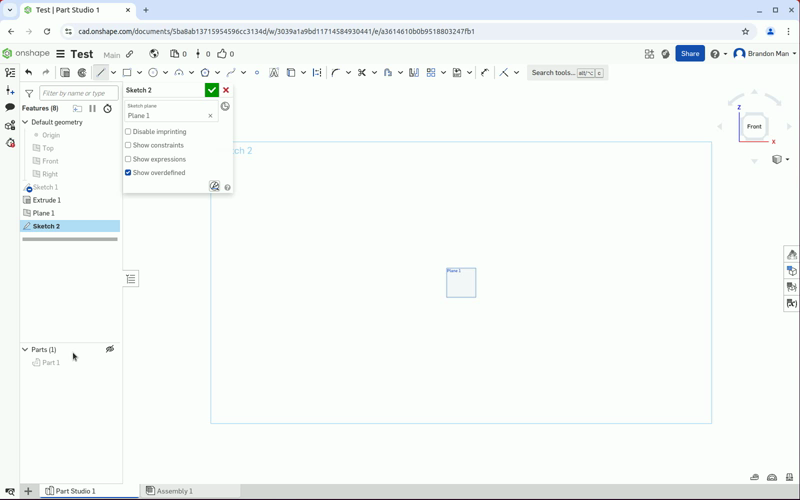
key_down(shift)
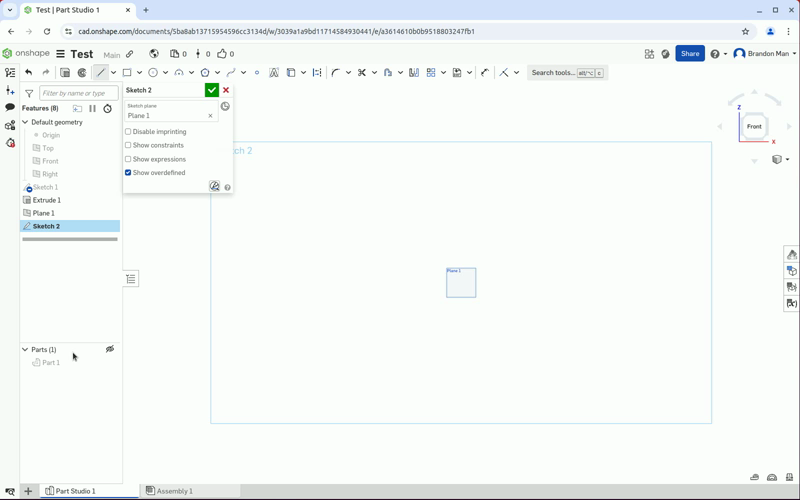
mouse_move(376, 233)
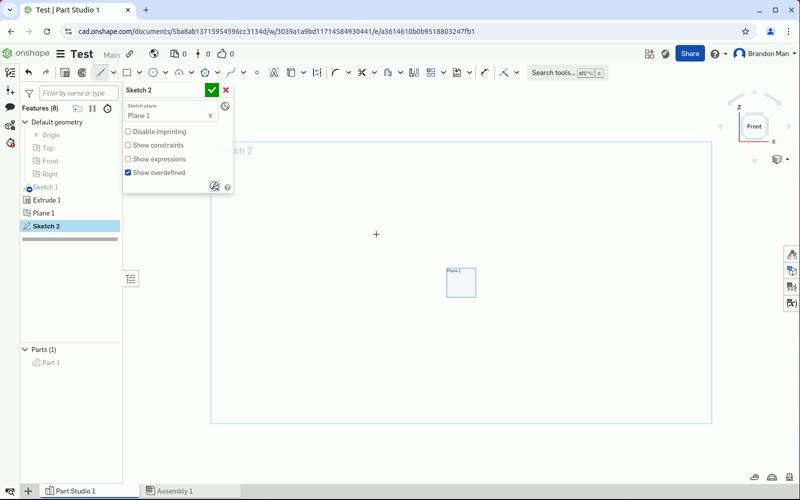
click(376, 233)
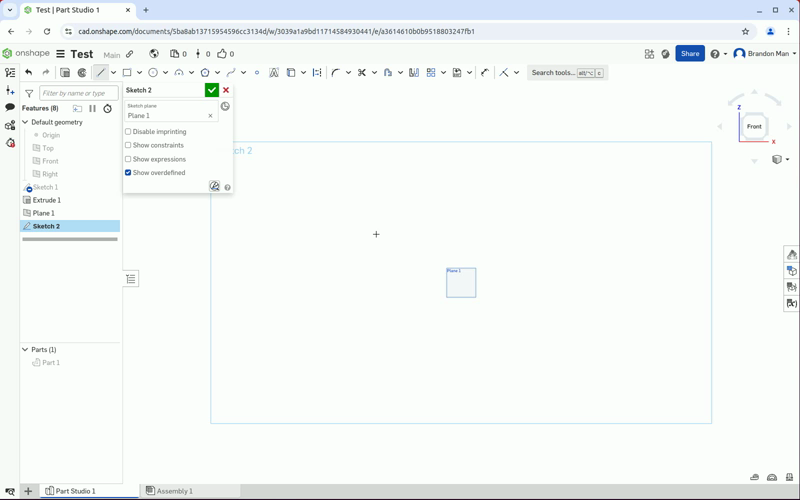
key_up(shift)
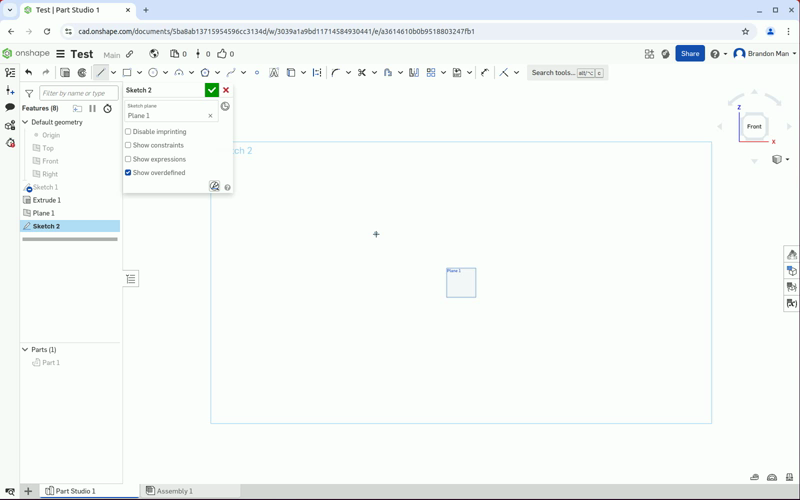
key_down(shift)
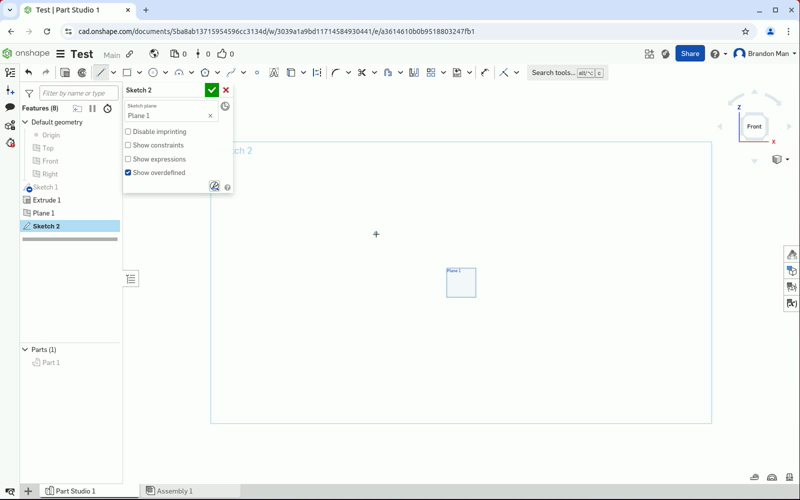
mouse_move(499, 233)
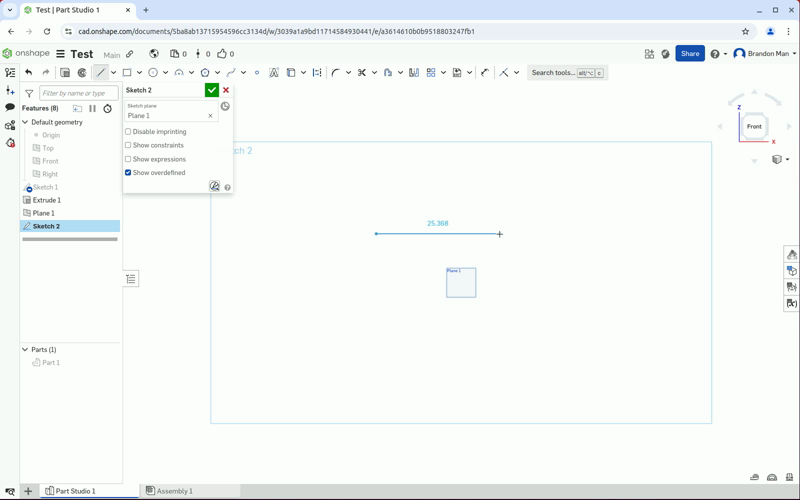
click(499, 233)
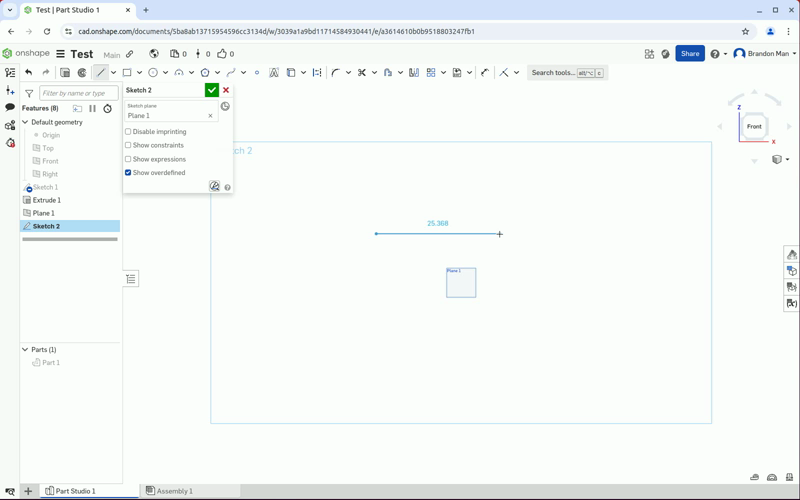
key_up(shift)
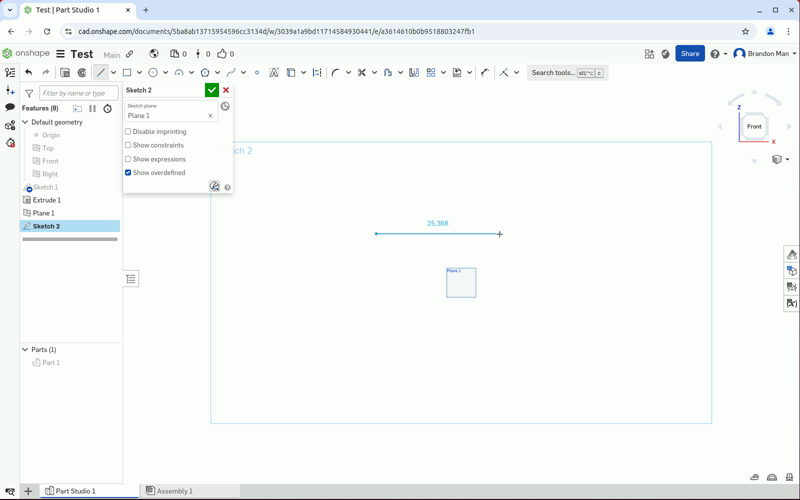
key_down(shift)
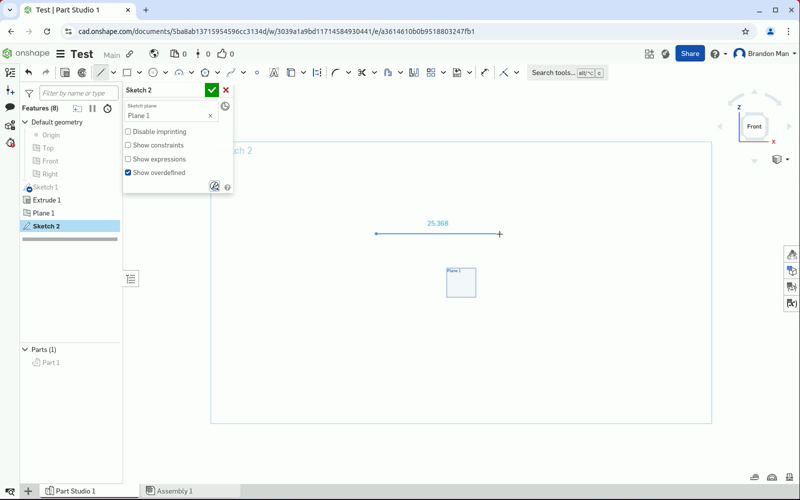
mouse_move(529, 233)
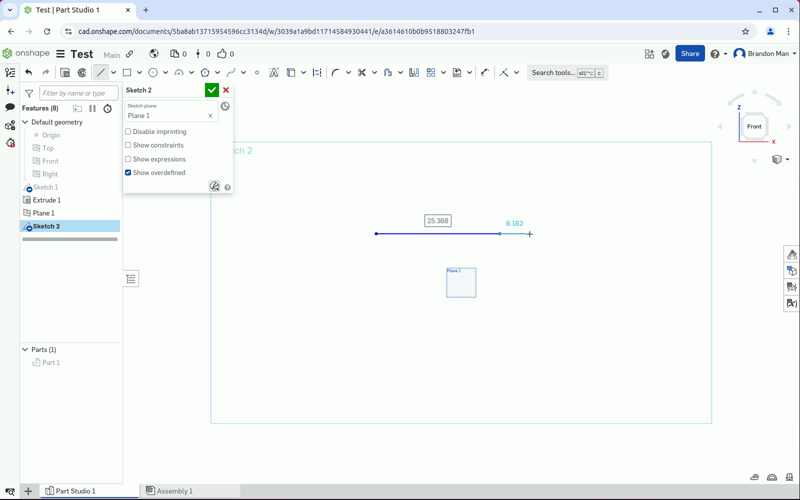
mouse_move(499, 184)
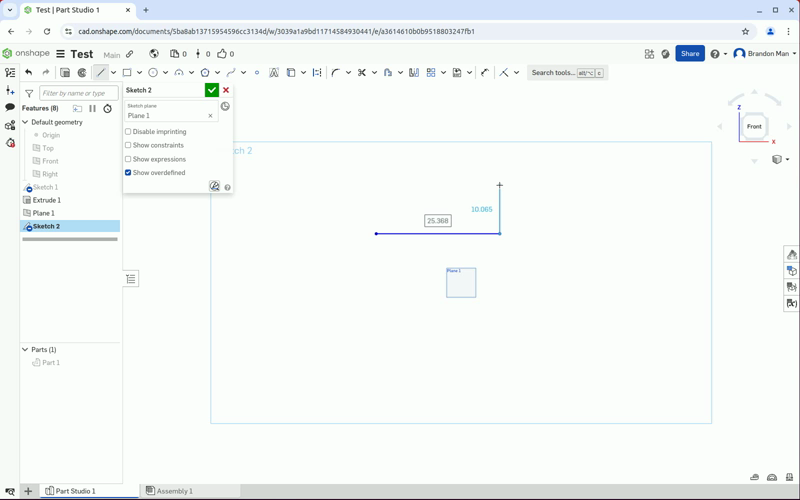
click(499, 184)
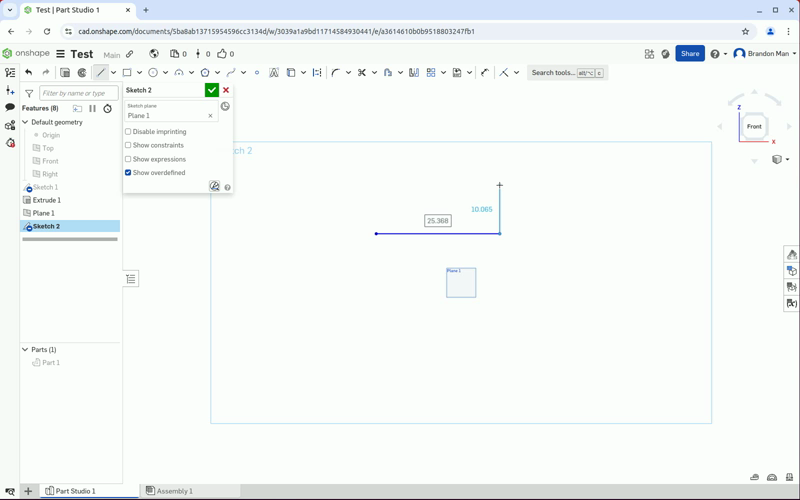
key_up(shift)
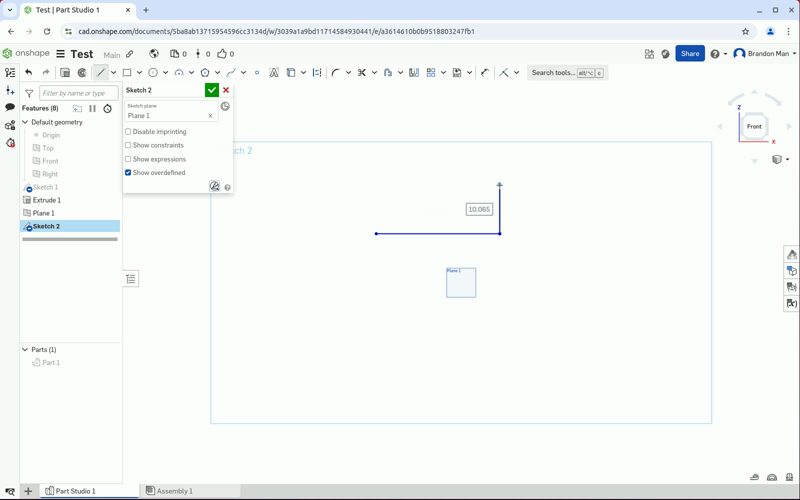
key_down(shift)
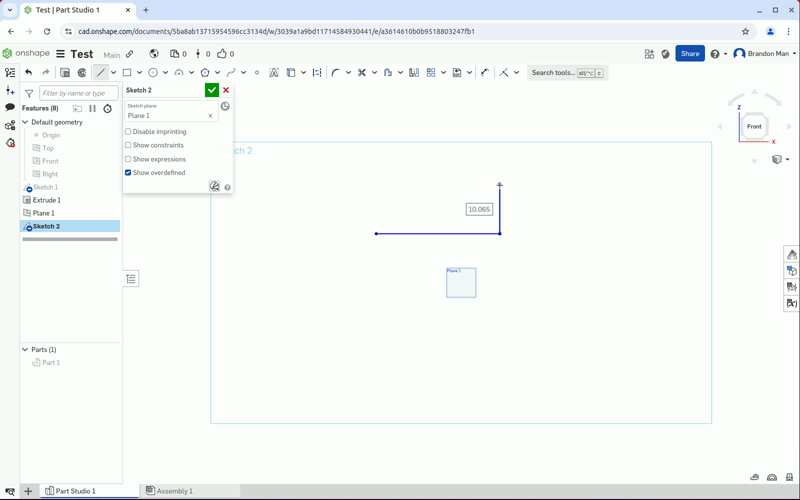
mouse_move(376, 184)
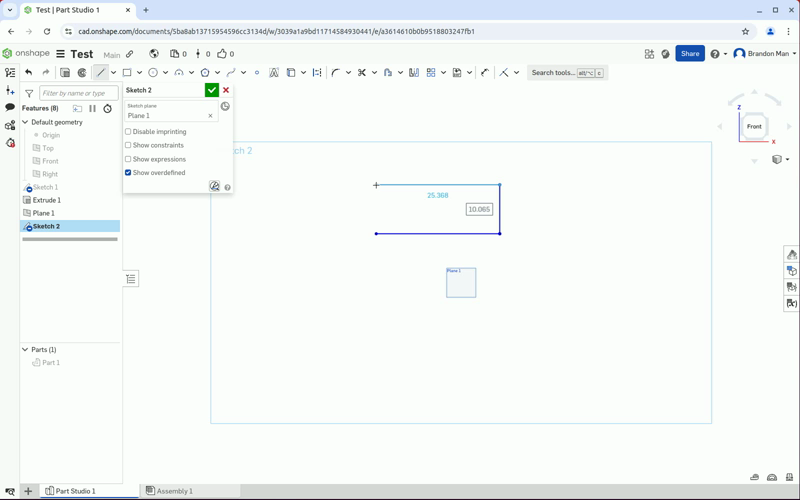
click(376, 184)
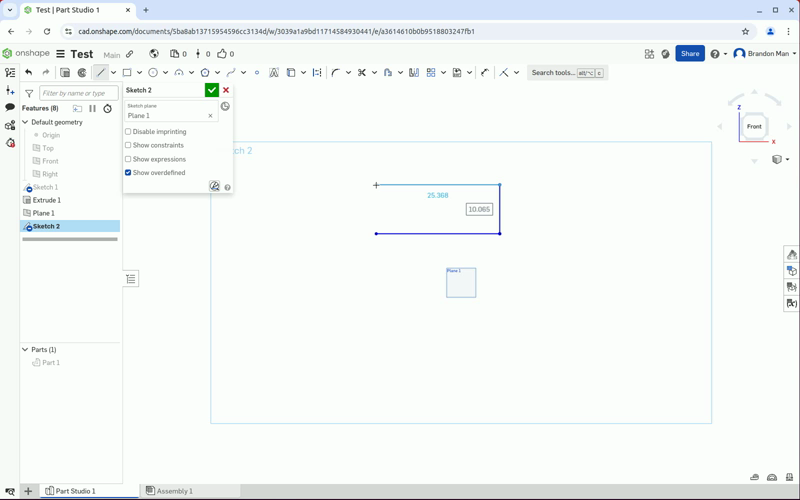
key_up(shift)
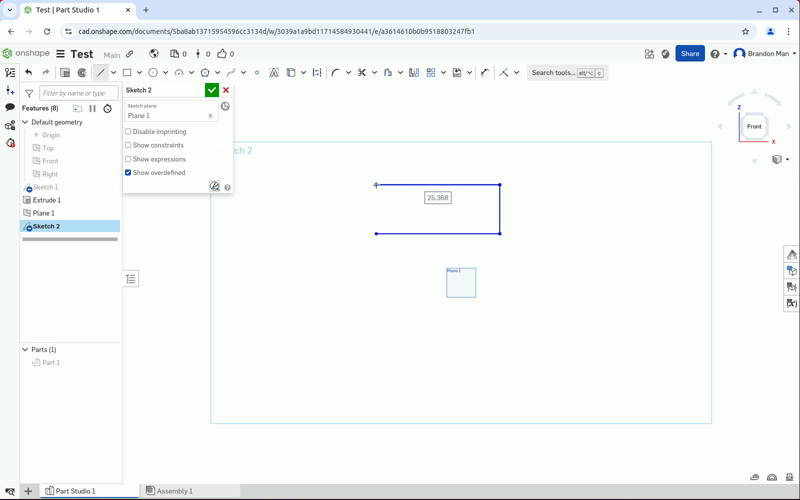
mouse_move(406, 184)
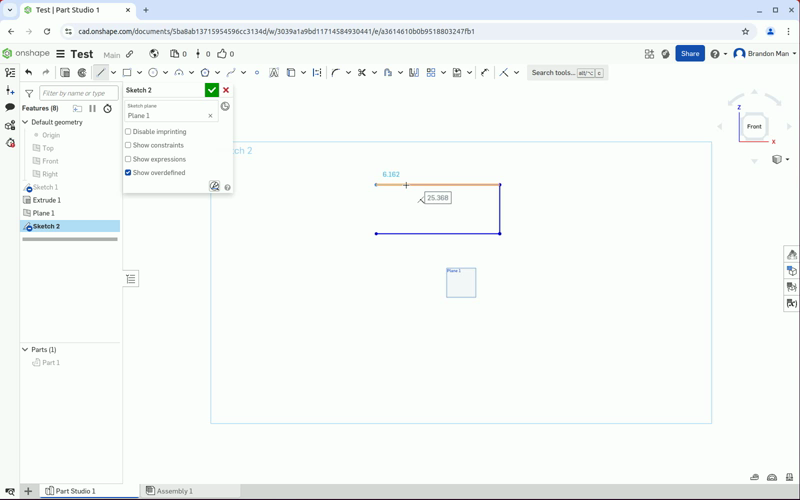
key_down(shift)
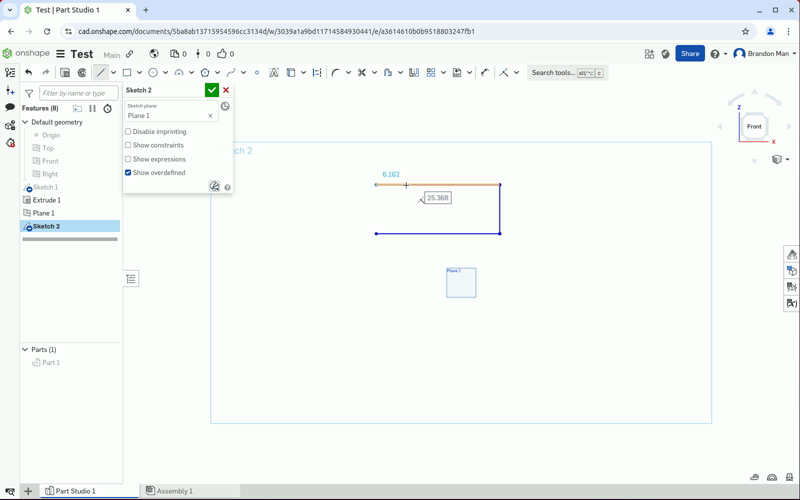
mouse_move(376, 233)
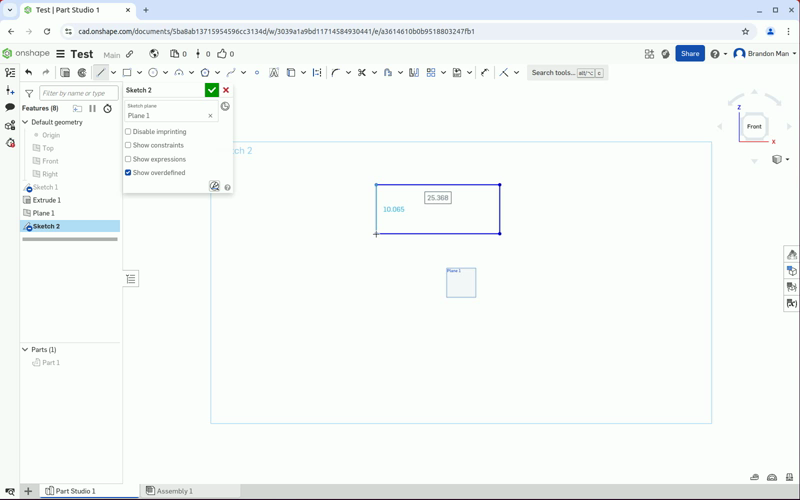
key_up(shift)
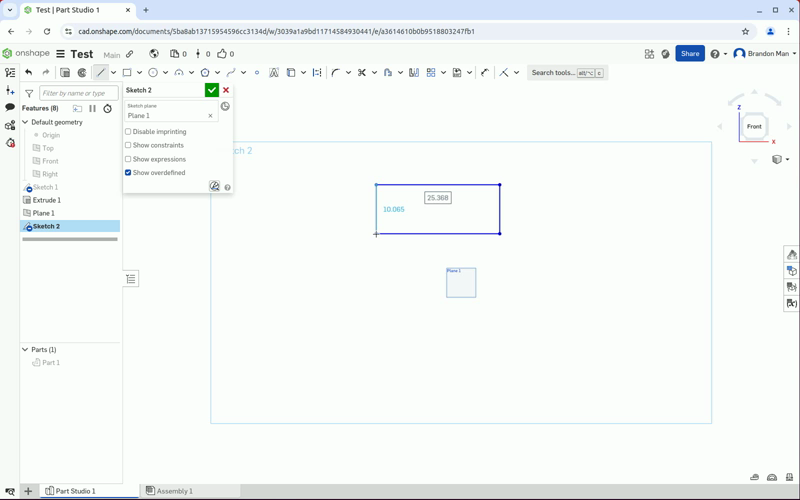
click(376, 233)
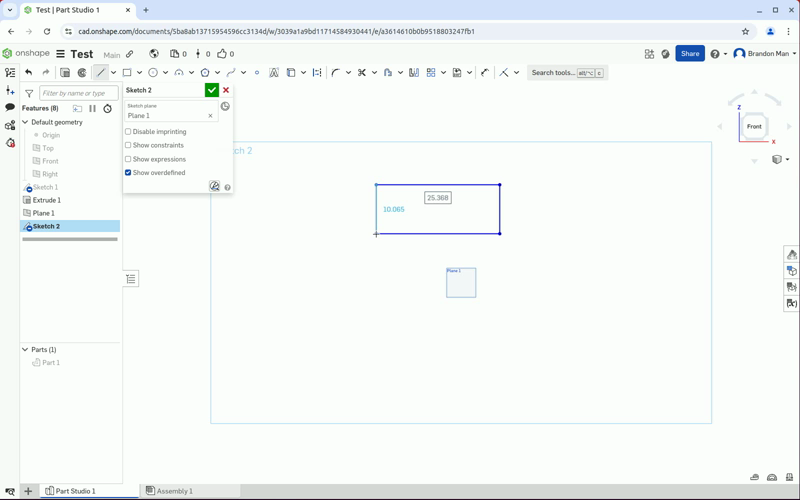
key(esc)
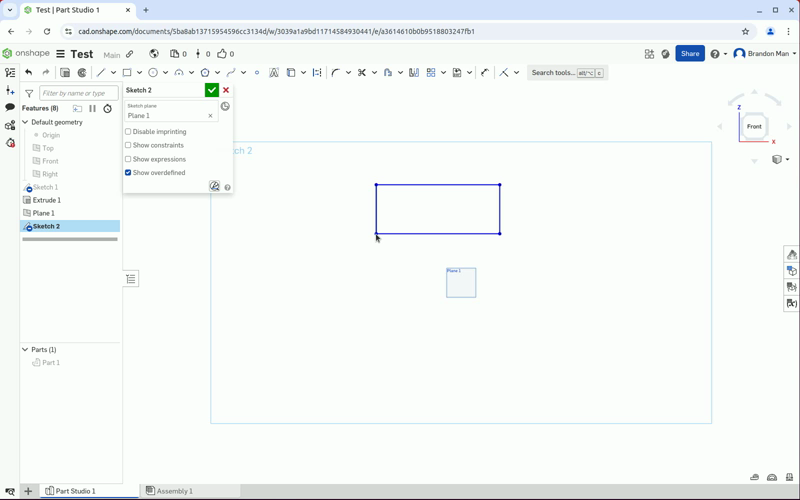
mouse_move(389, 208)
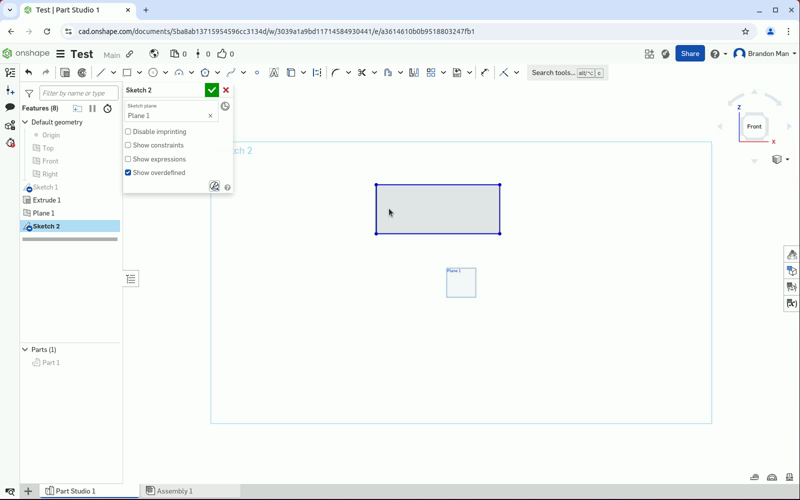
click(389, 208)
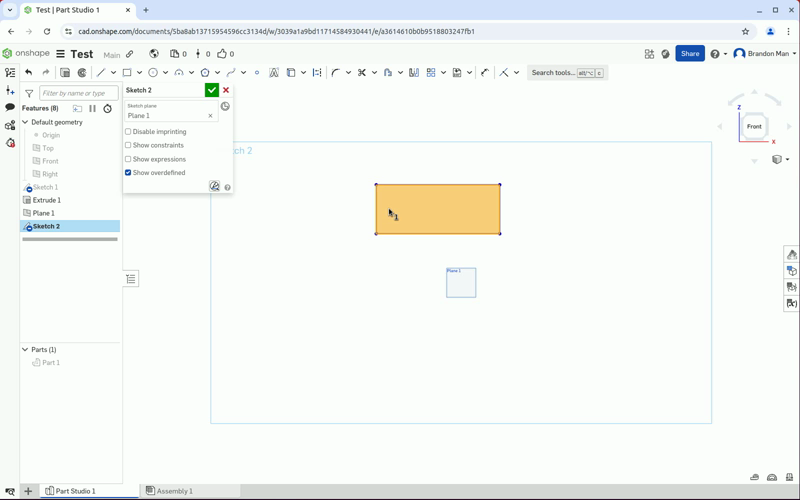
mouse_move(73, 352)
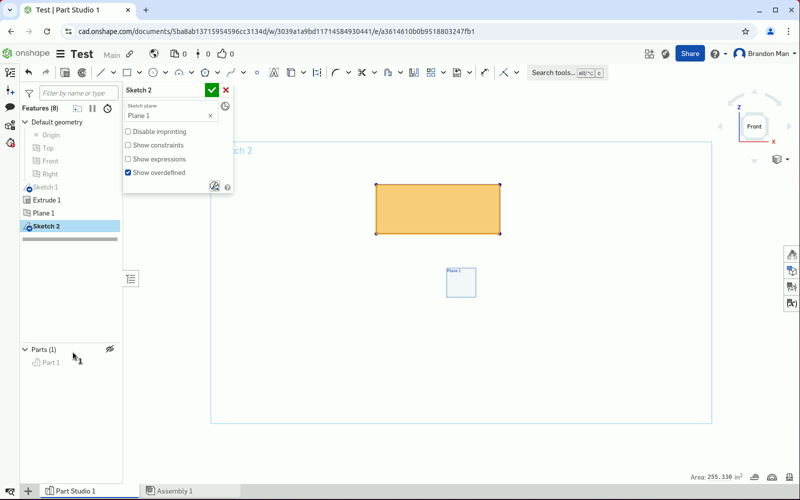
key(shift+y)
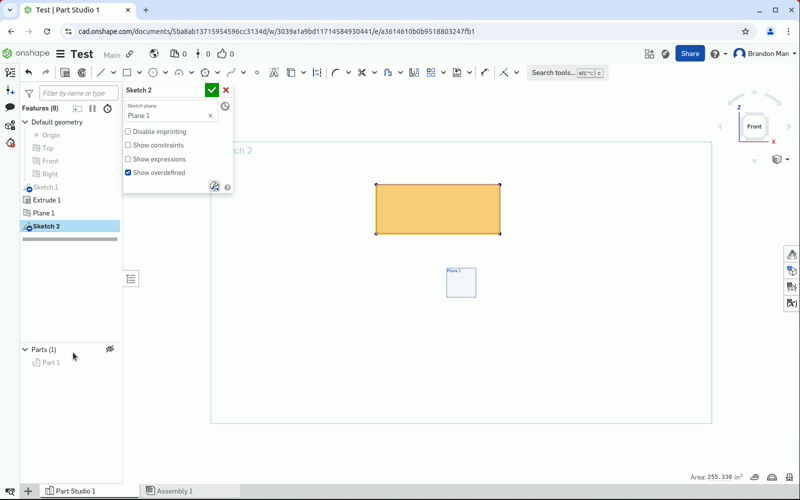
key(shift+e)
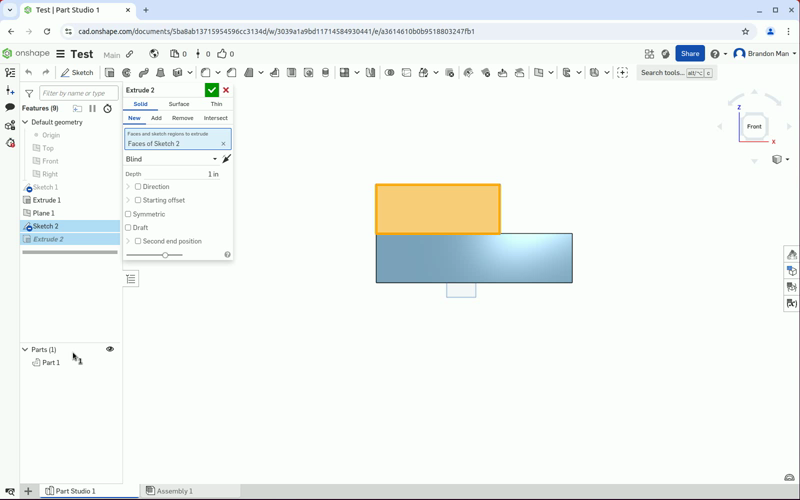
mouse_move(143, 106)
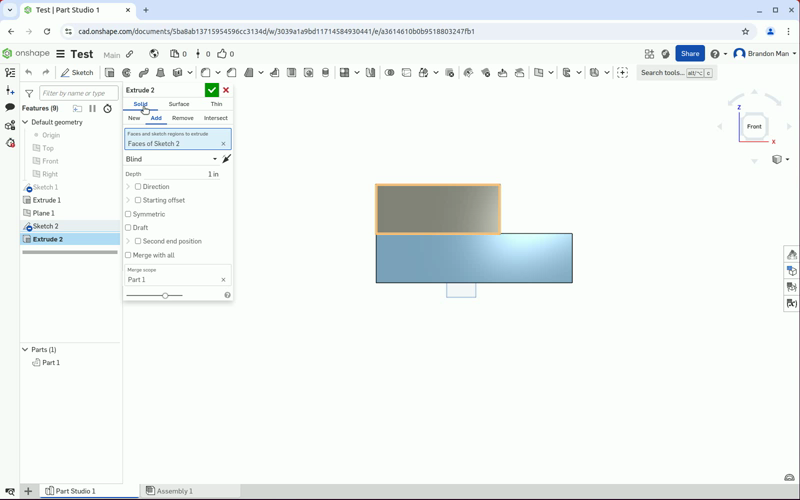
click(143, 106)
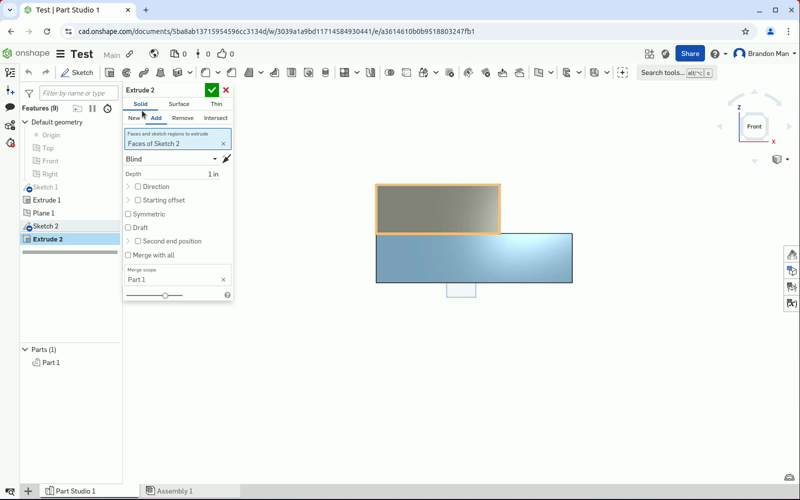
mouse_move(137, 120)
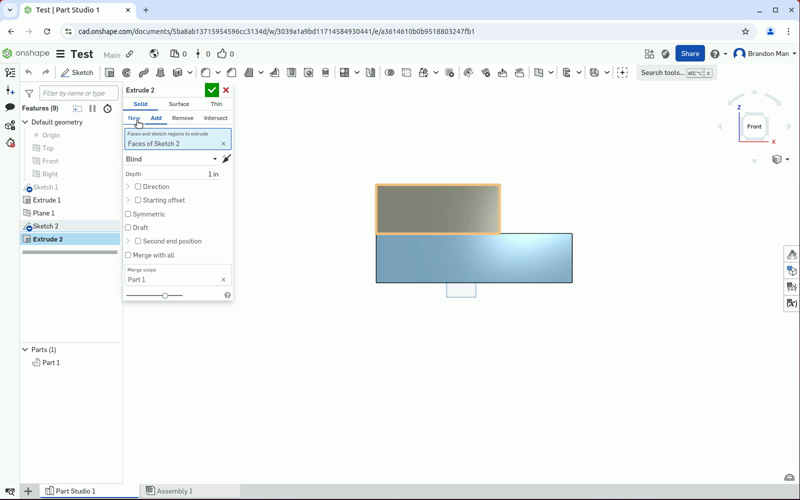
click(137, 120)
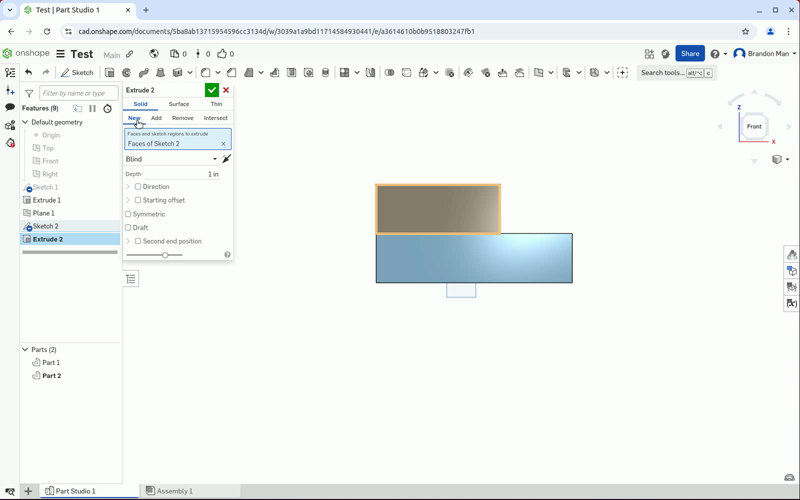
key(tab, 4)
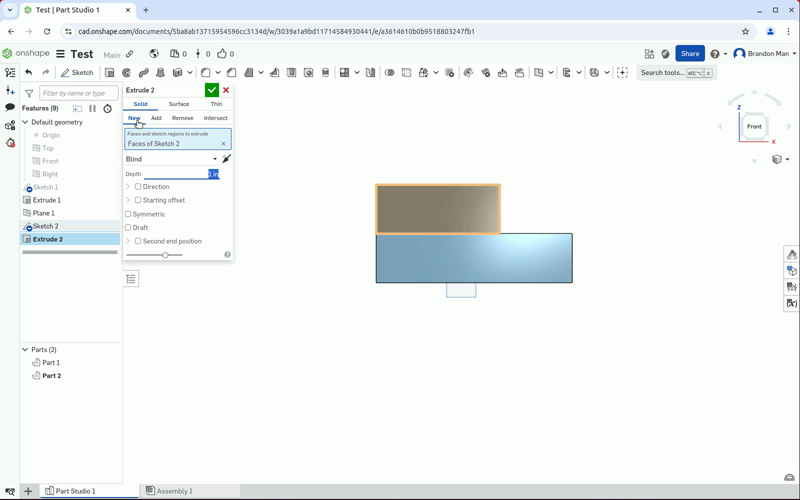
text(-20.22)
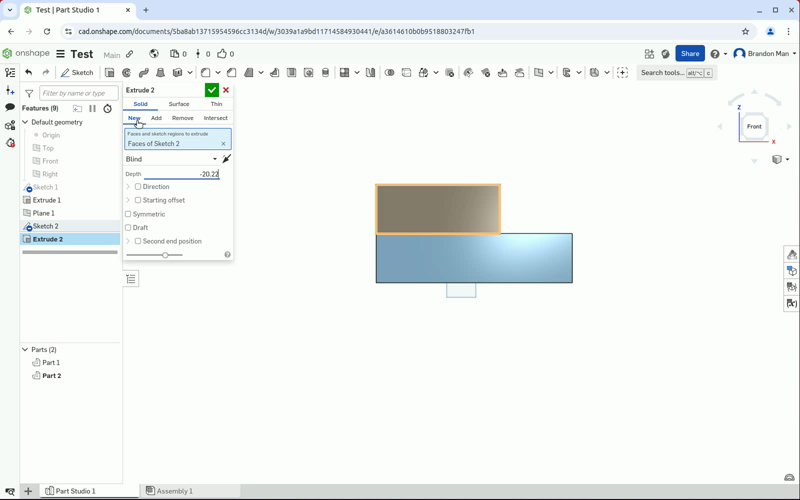
key(enter)
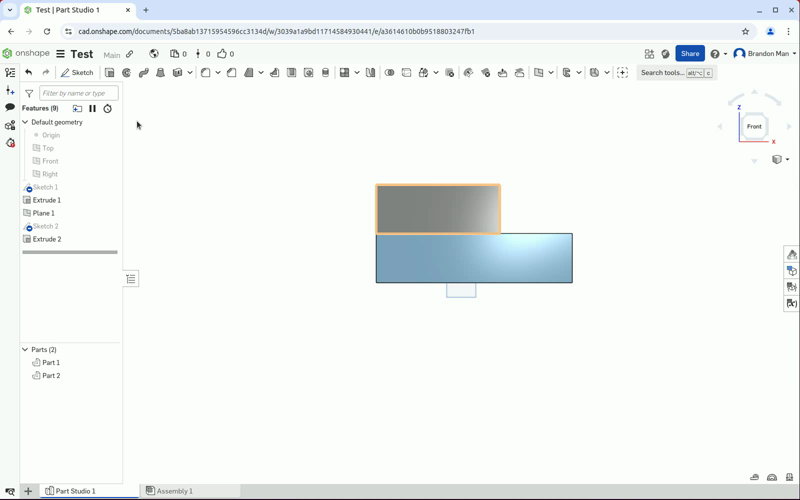
key(shift+h)
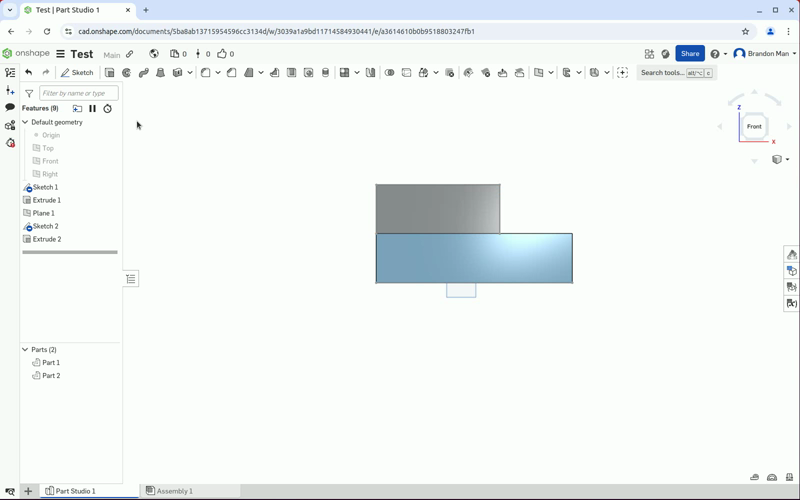
key(shift+h)
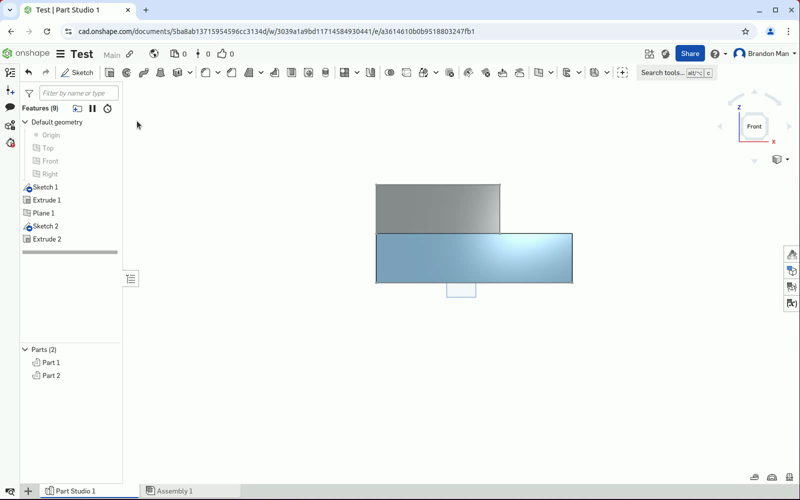
key(shift+7)
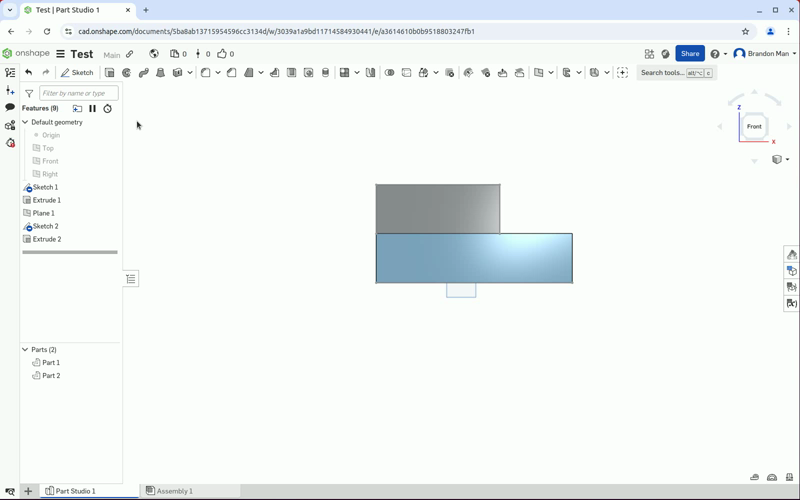
key(left, 2)
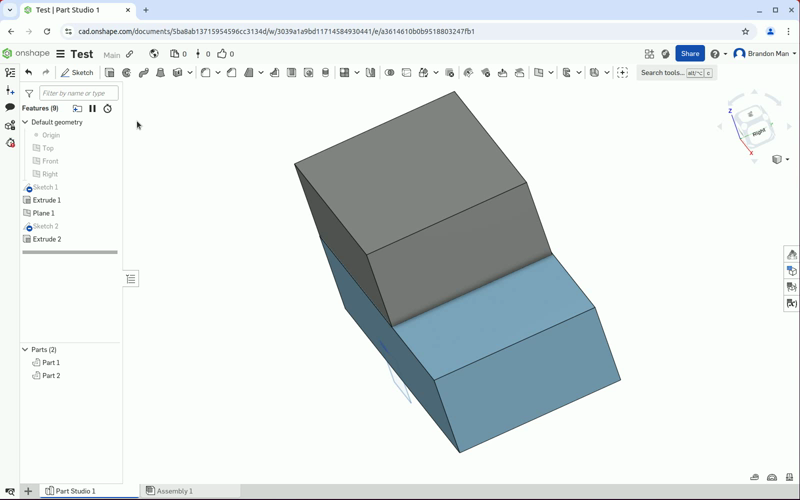
key(down, 2)
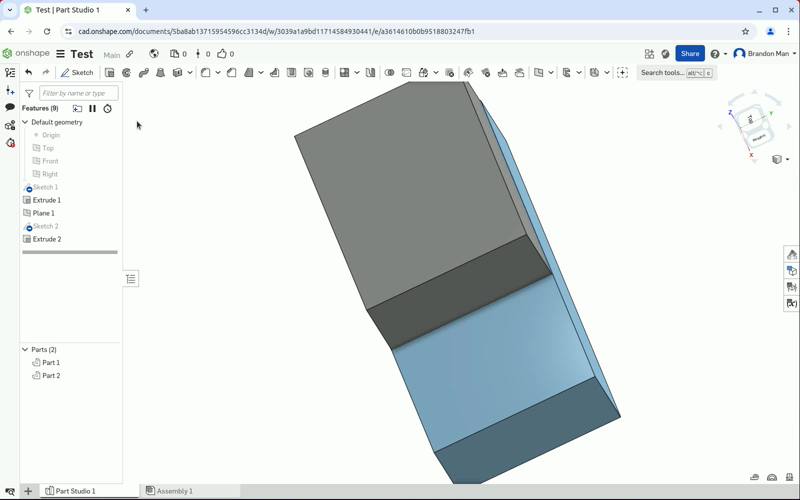
key(up, 2)
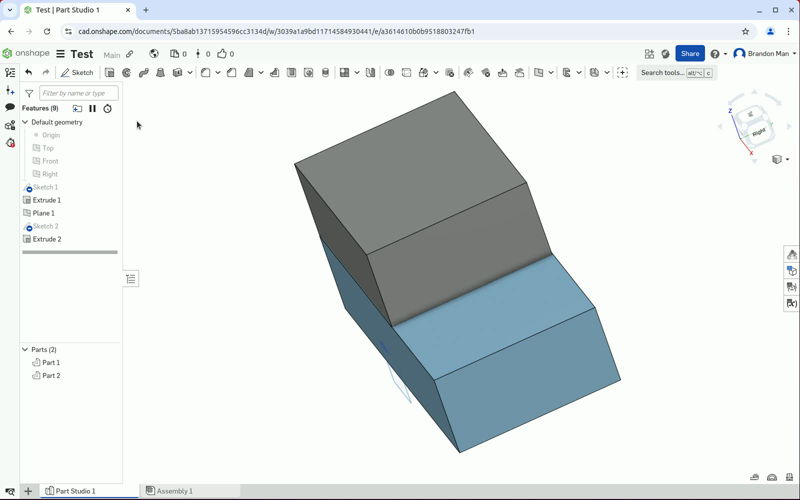
key(right, 2)
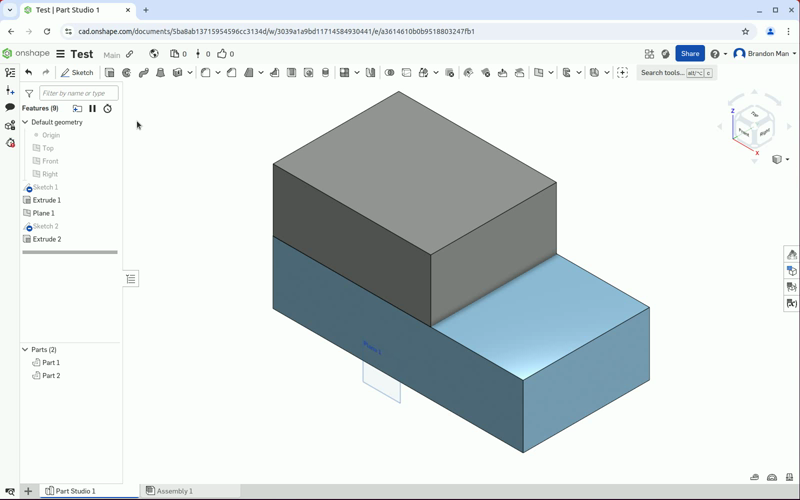
mouse_move(73, 189)
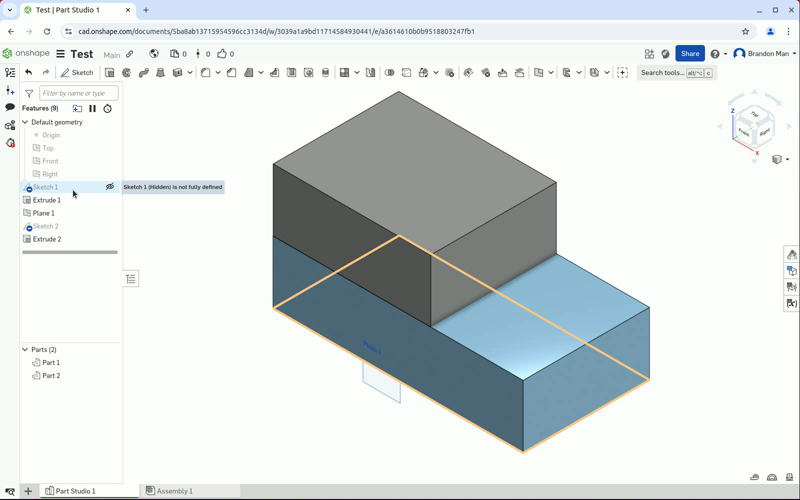
click(73, 189)